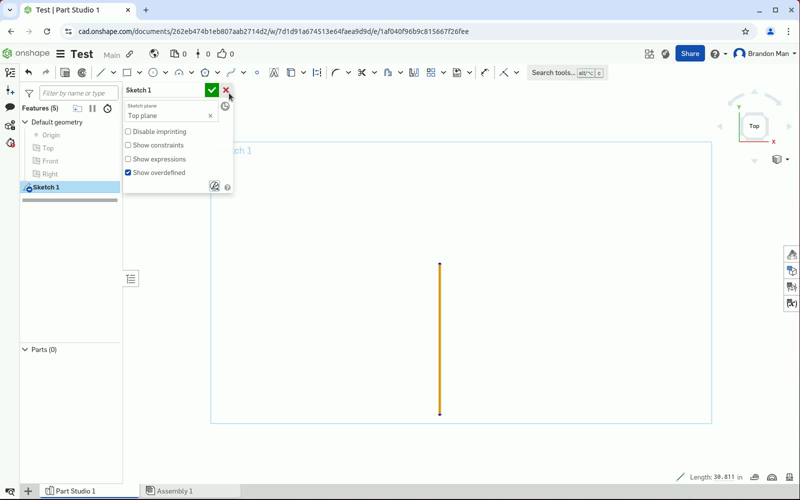
key(shift+h)
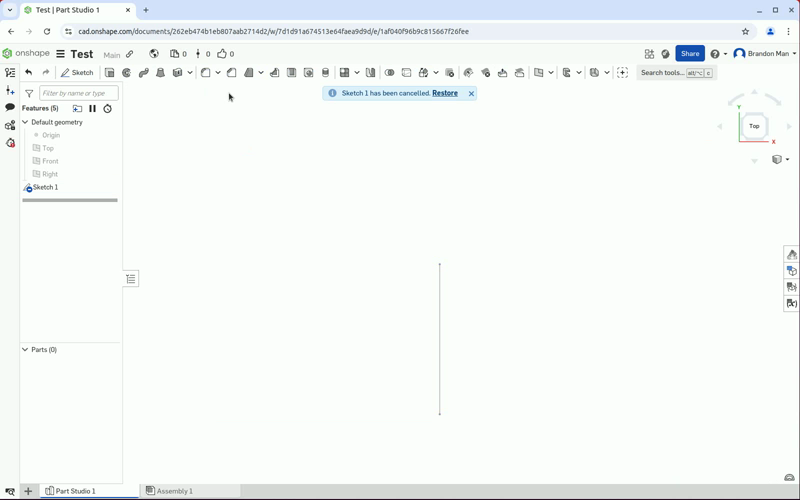
key(shift+s)
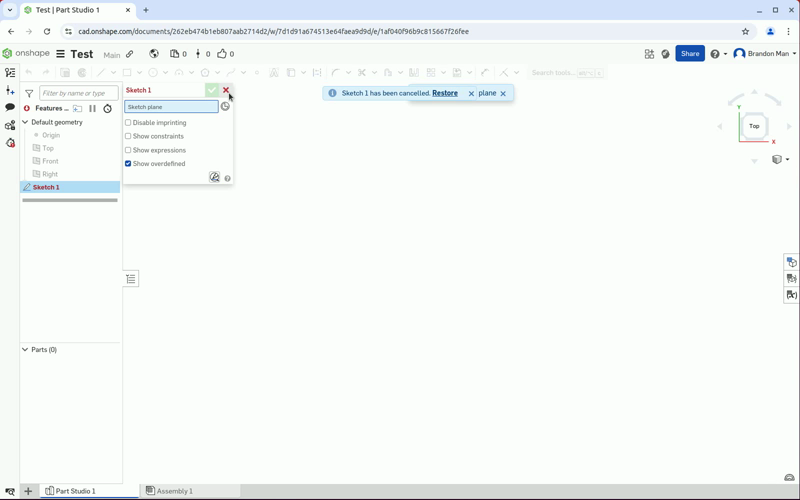
mouse_move(73, 150)
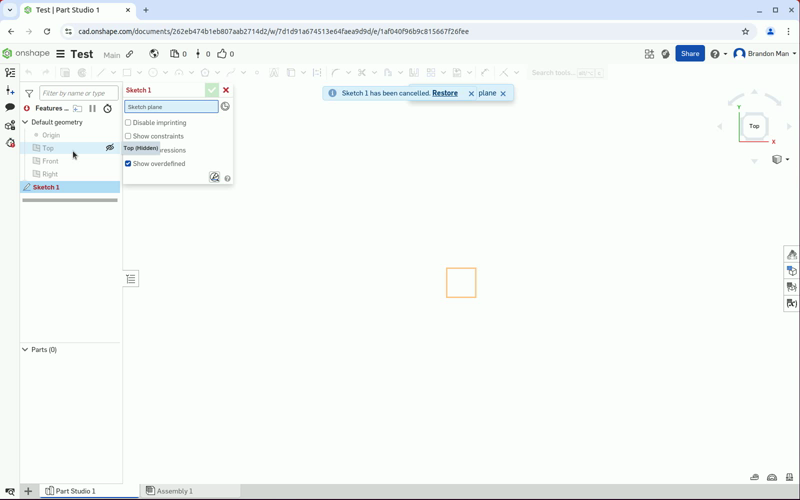
click(73, 150)
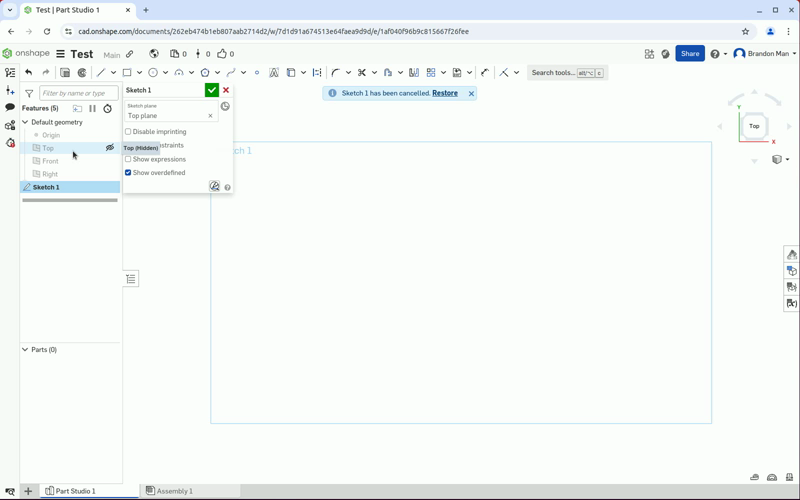
mouse_move(73, 352)
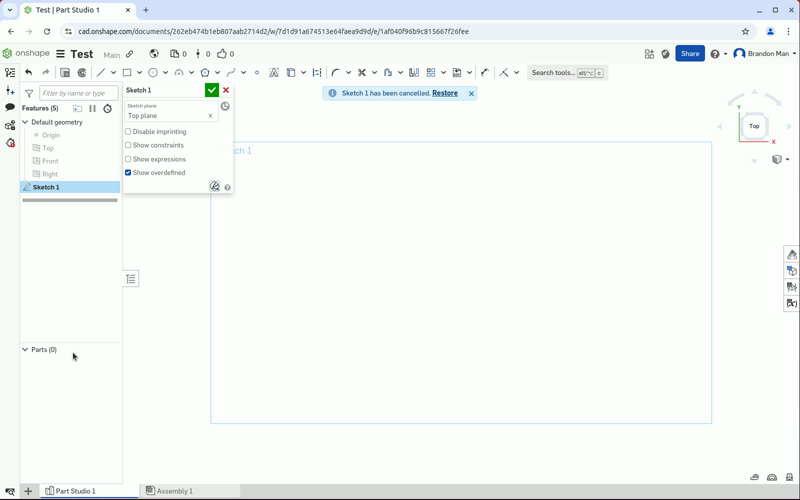
key(y)
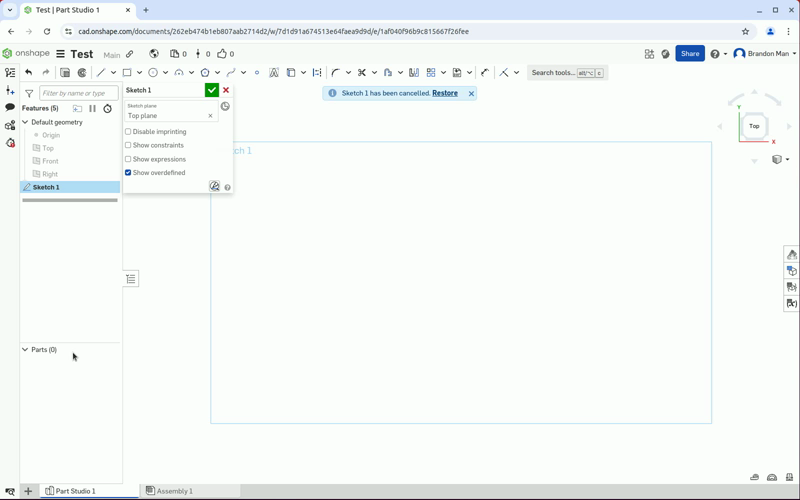
key(l)
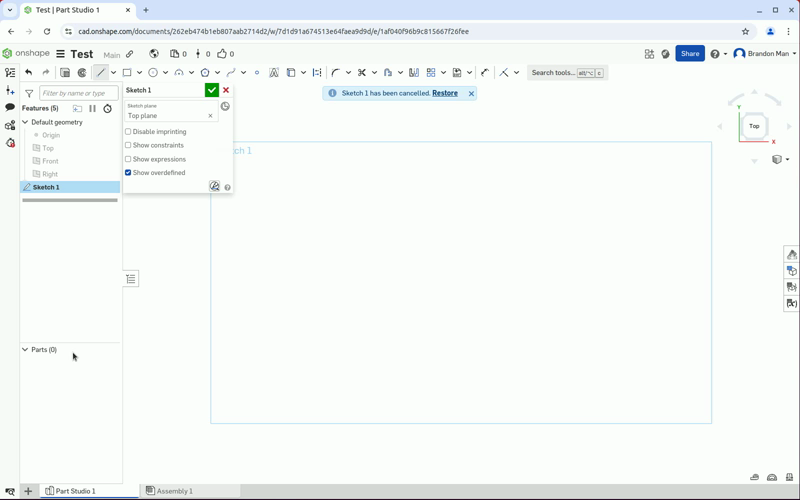
key_down(shift)
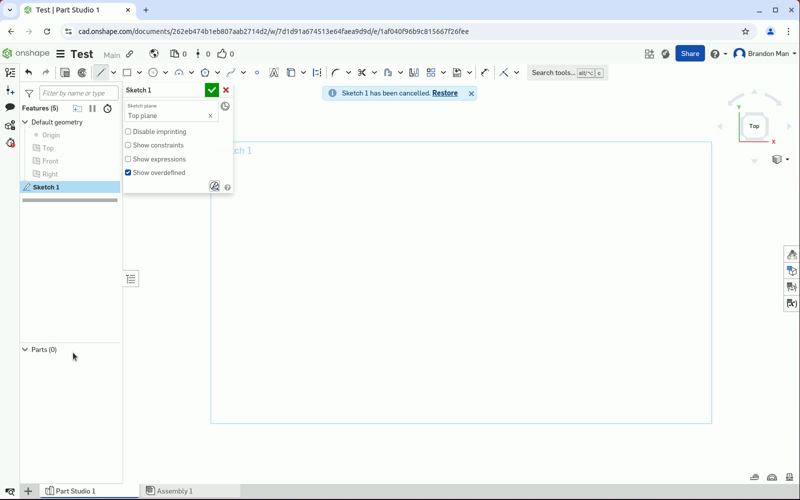
mouse_move(357, 336)
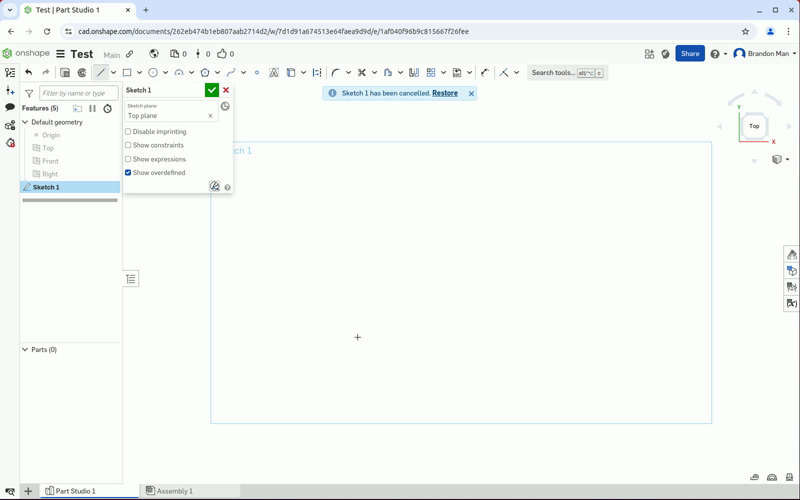
click(357, 336)
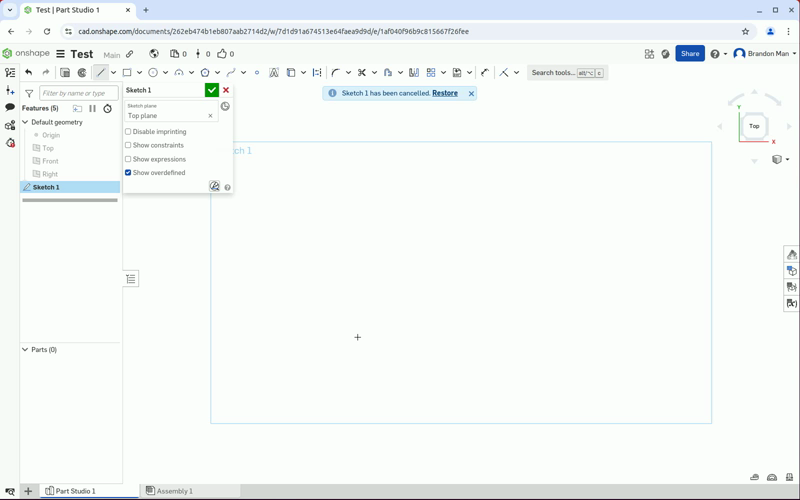
key_up(shift)
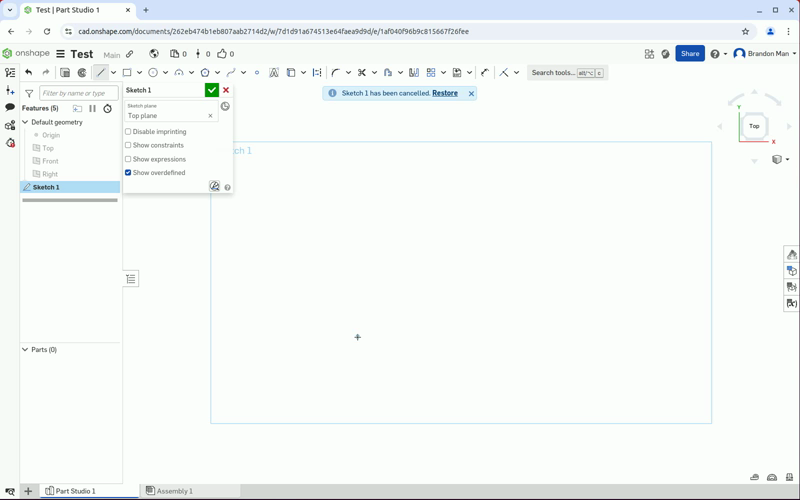
key_down(shift)
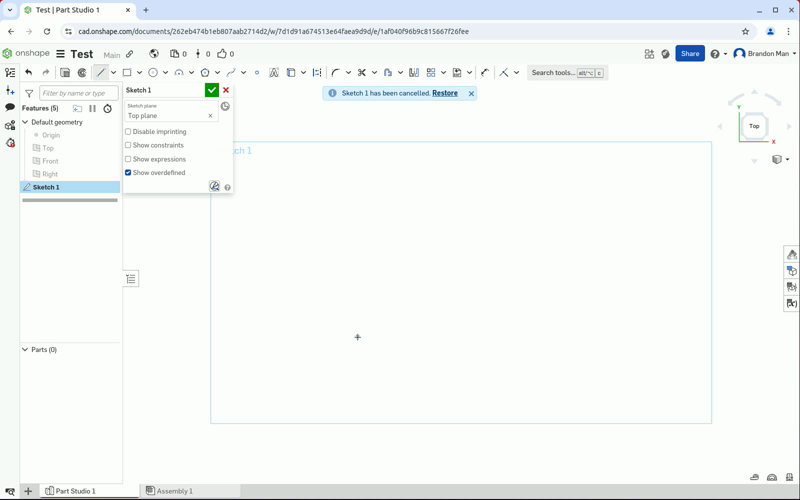
mouse_move(561, 336)
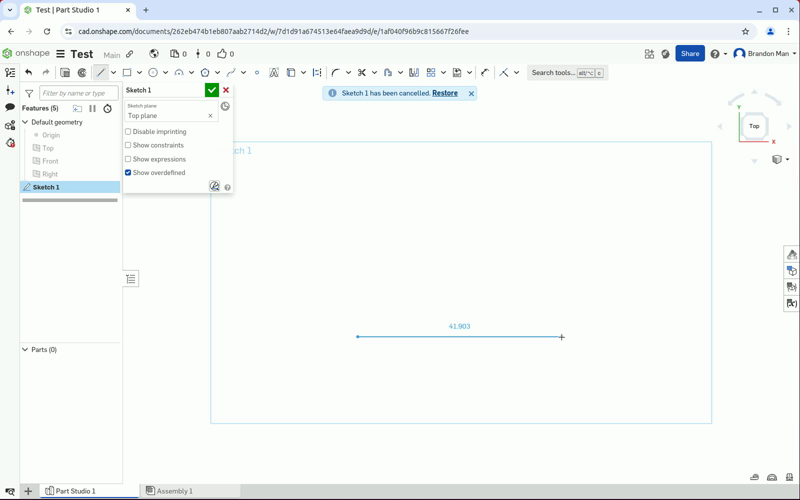
click(561, 336)
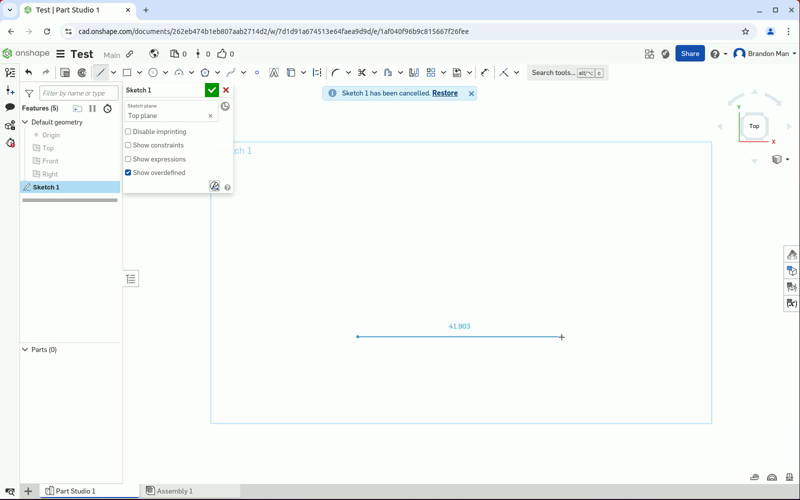
key_up(shift)
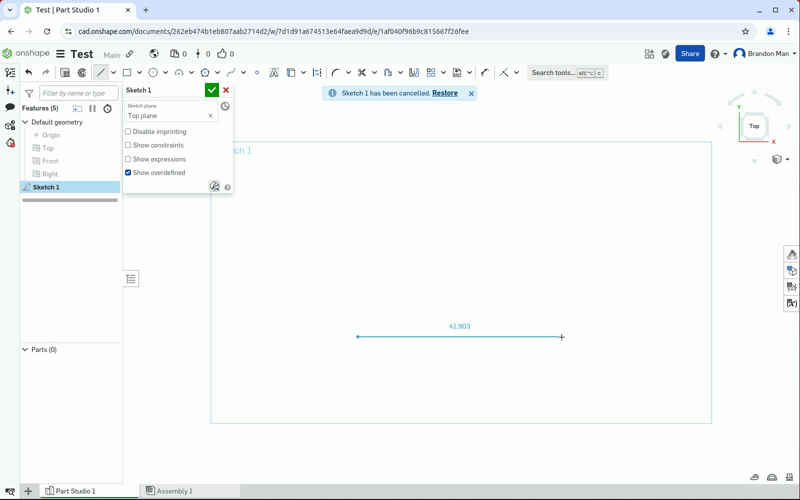
key_down(shift)
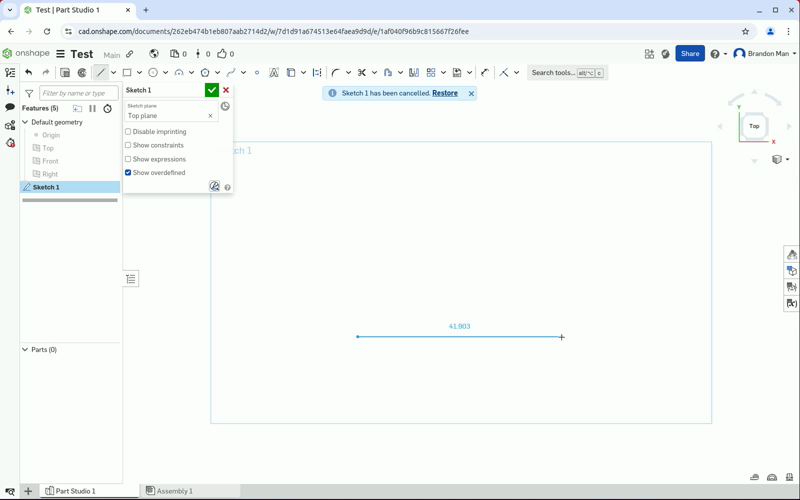
mouse_move(561, 231)
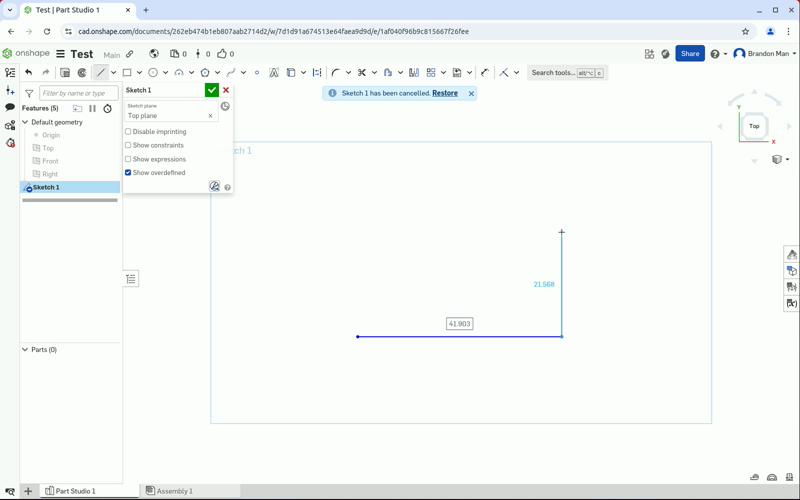
click(561, 231)
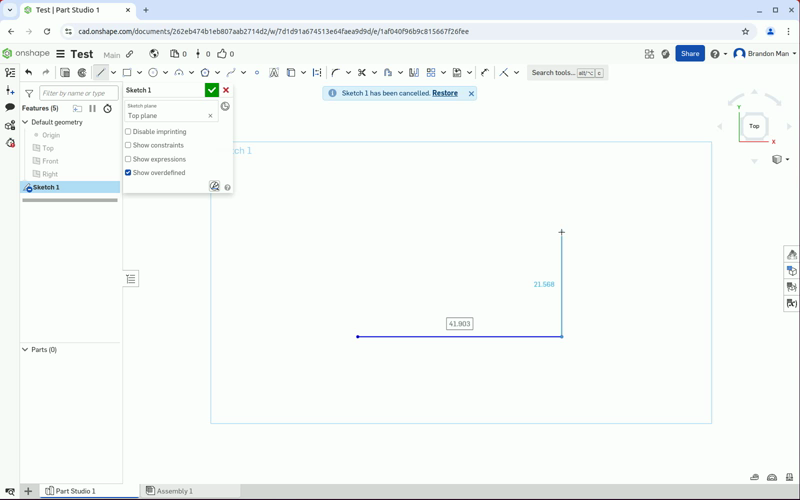
key_up(shift)
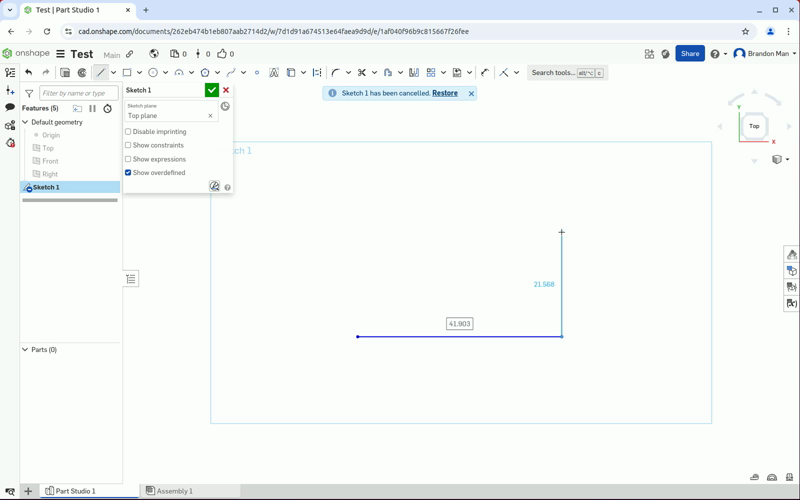
key_down(shift)
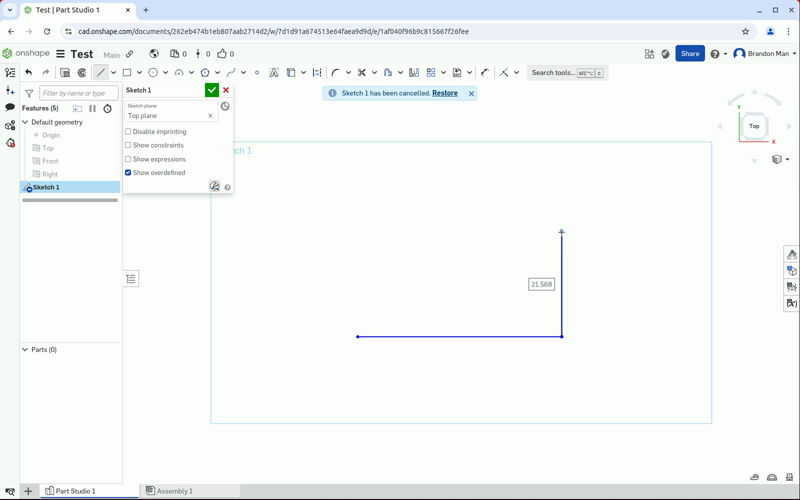
mouse_move(357, 231)
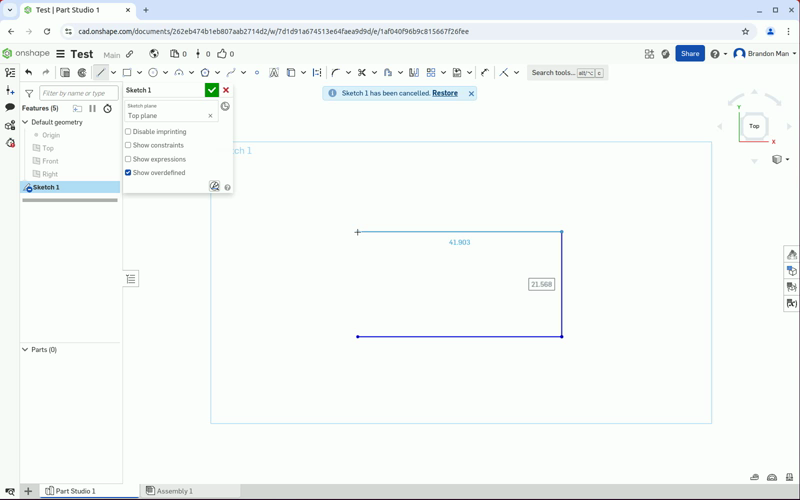
click(357, 231)
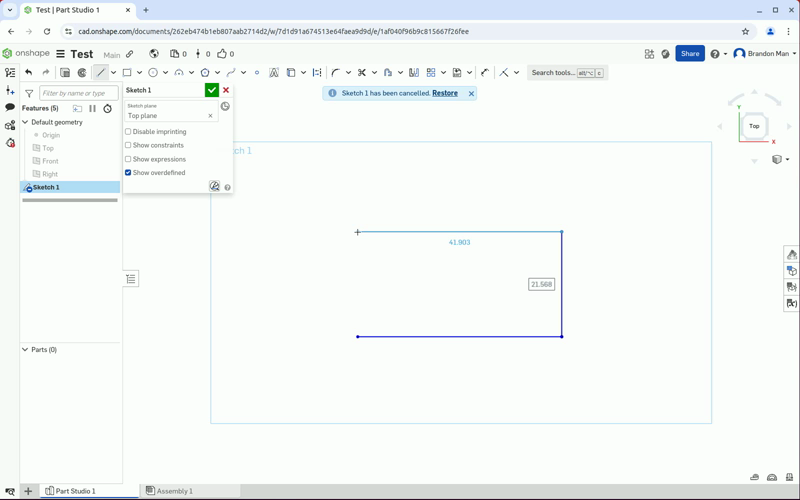
key_up(shift)
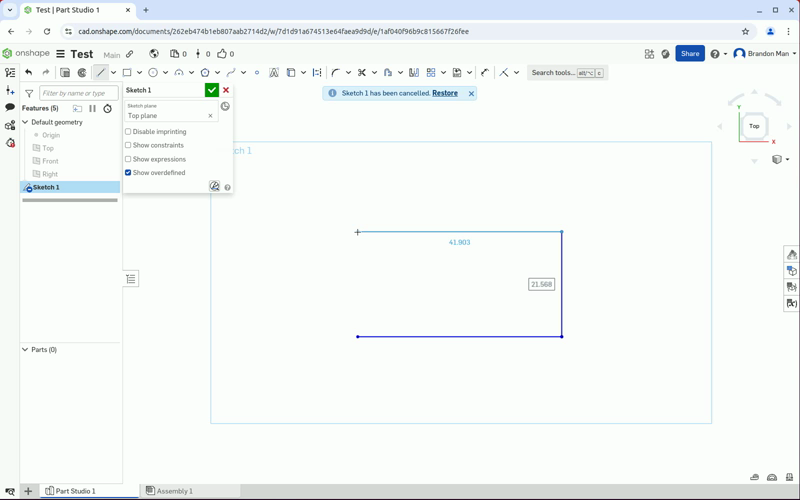
key_down(shift)
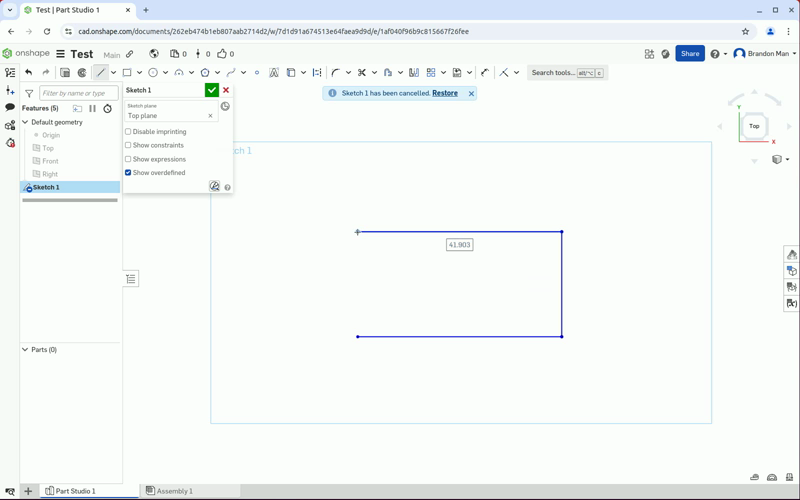
mouse_move(357, 336)
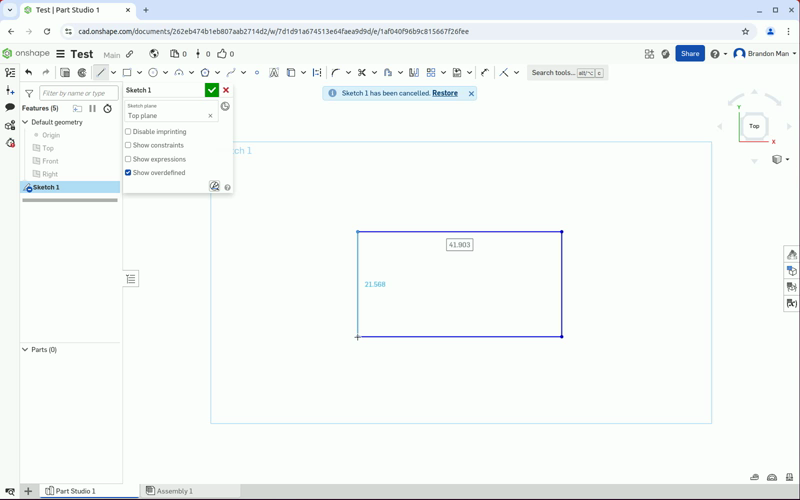
key_up(shift)
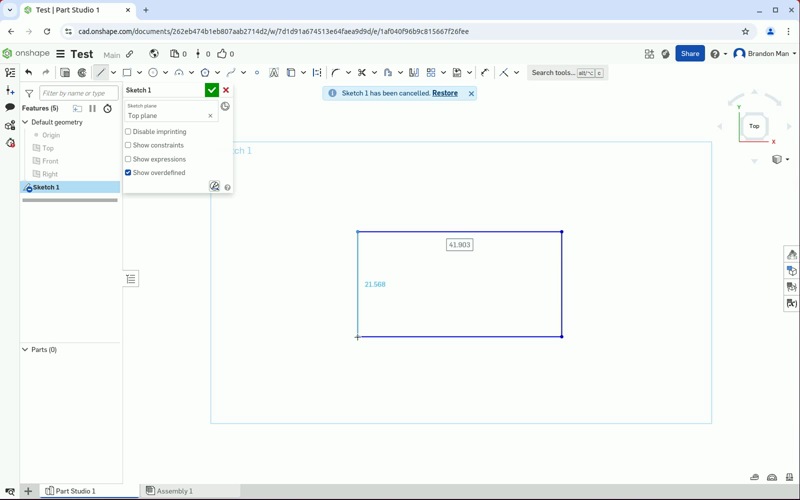
click(357, 336)
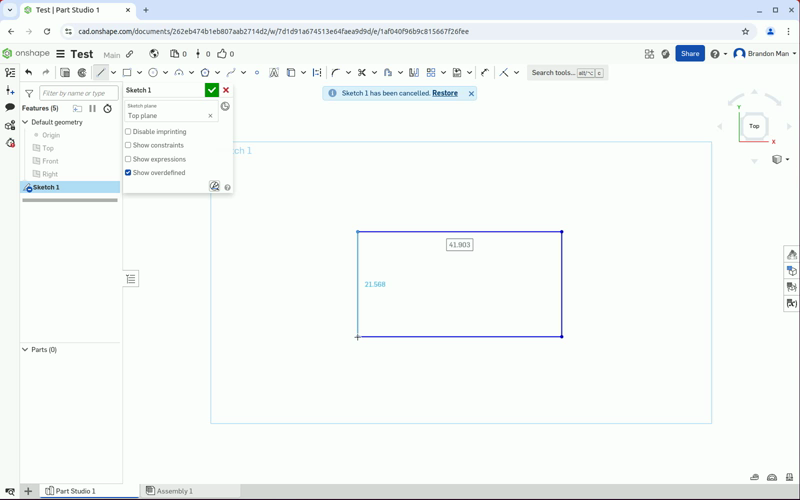
key(esc)
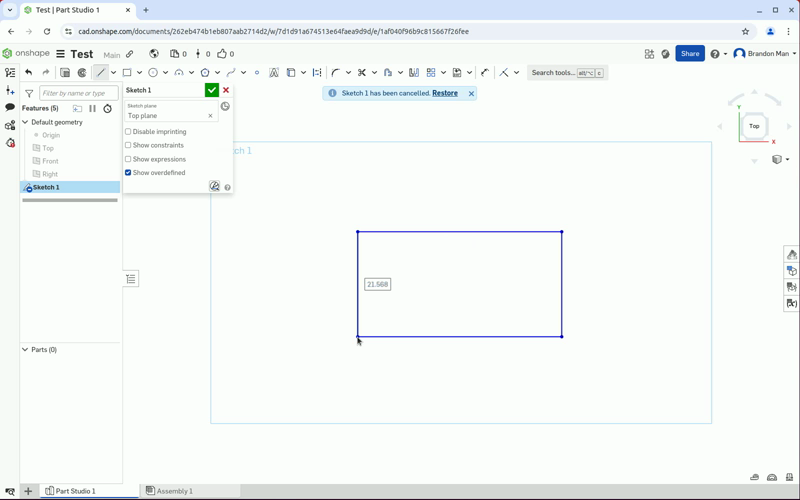
key(l)
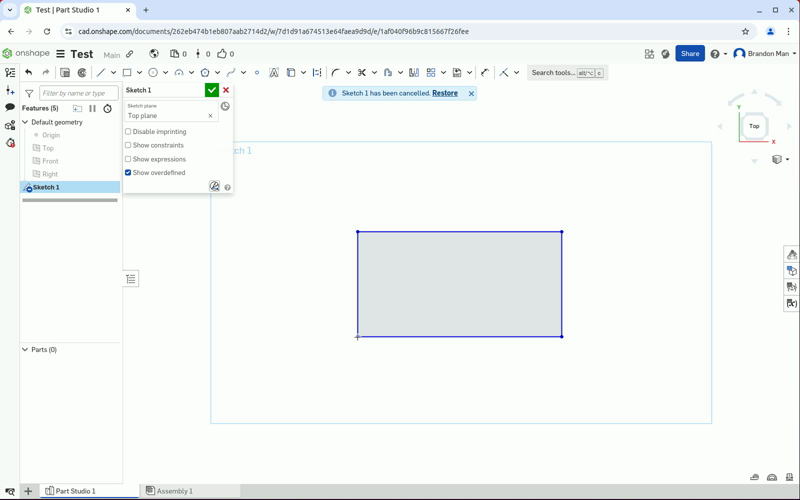
key_down(shift)
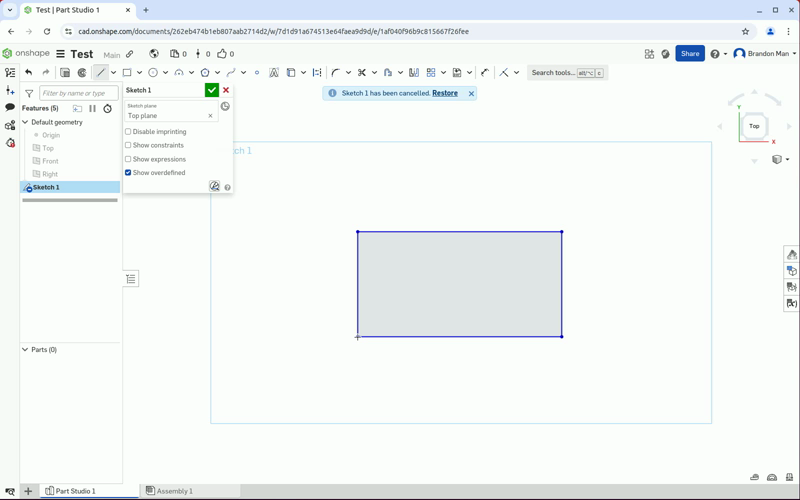
mouse_move(363, 330)
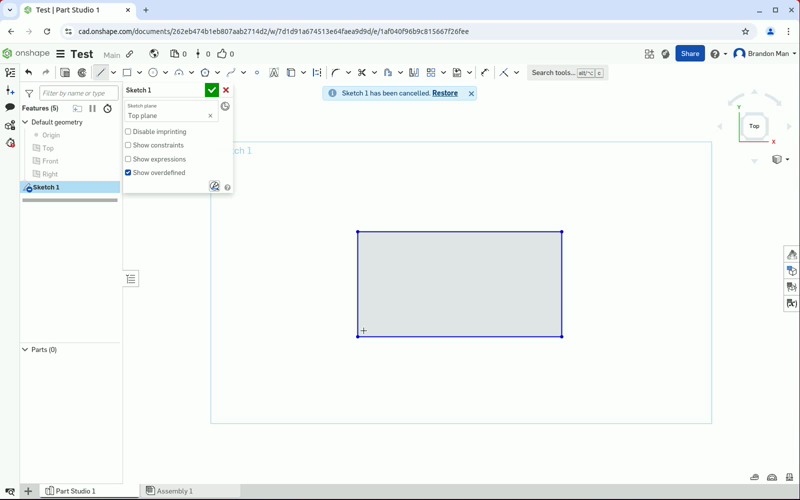
click(363, 330)
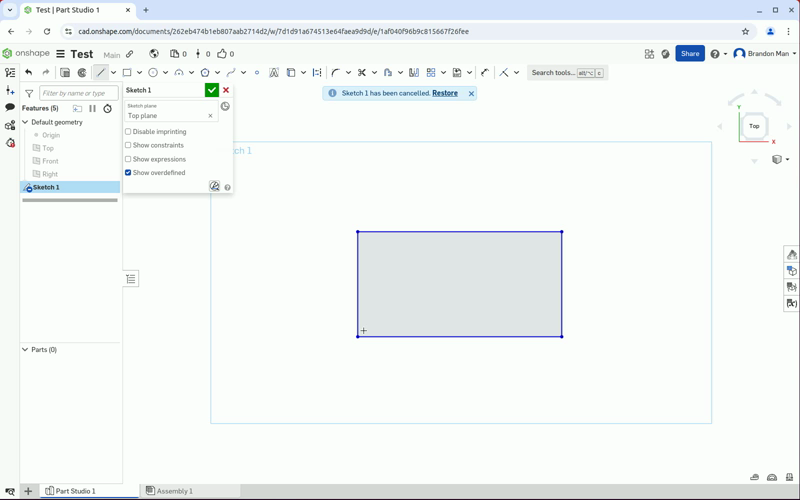
key_up(shift)
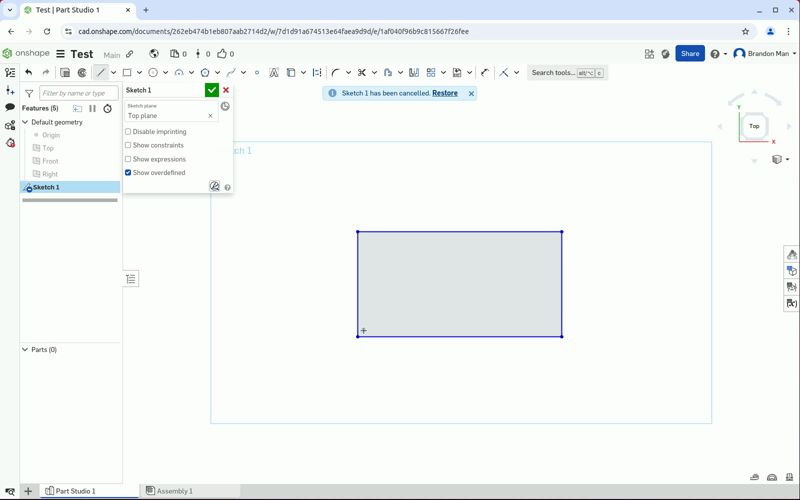
key_down(shift)
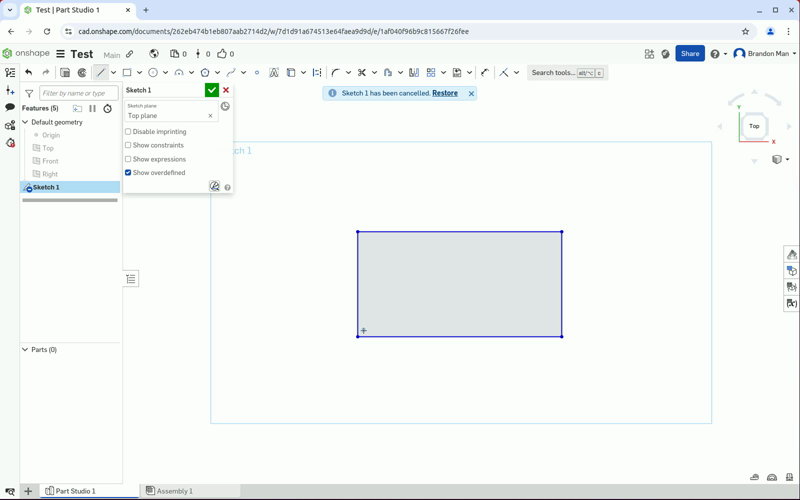
mouse_move(555, 330)
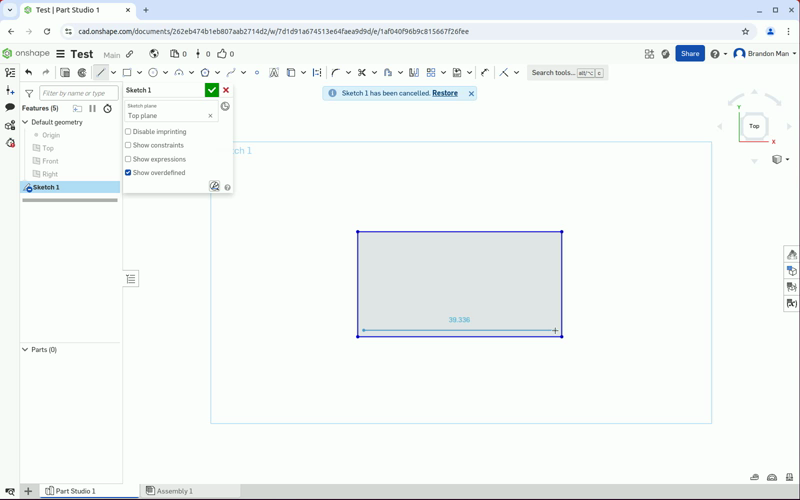
click(555, 330)
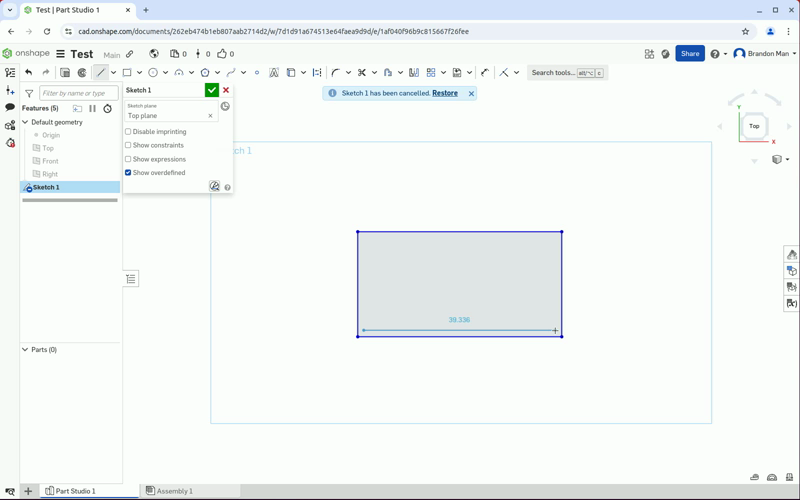
key_up(shift)
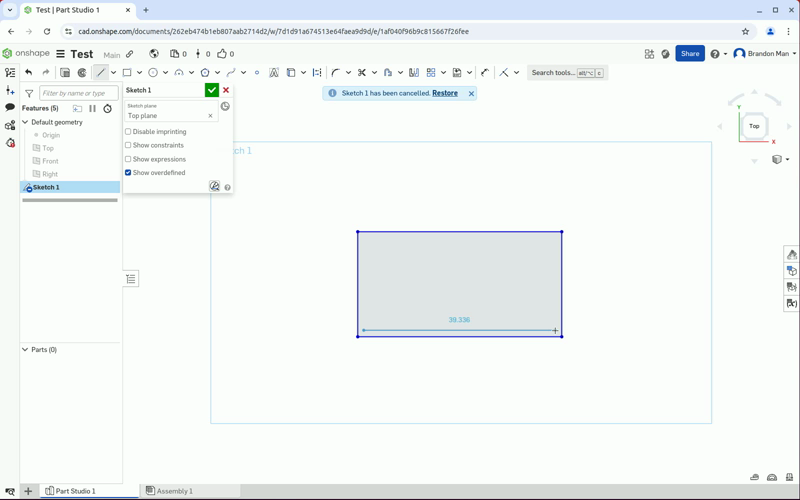
key_down(shift)
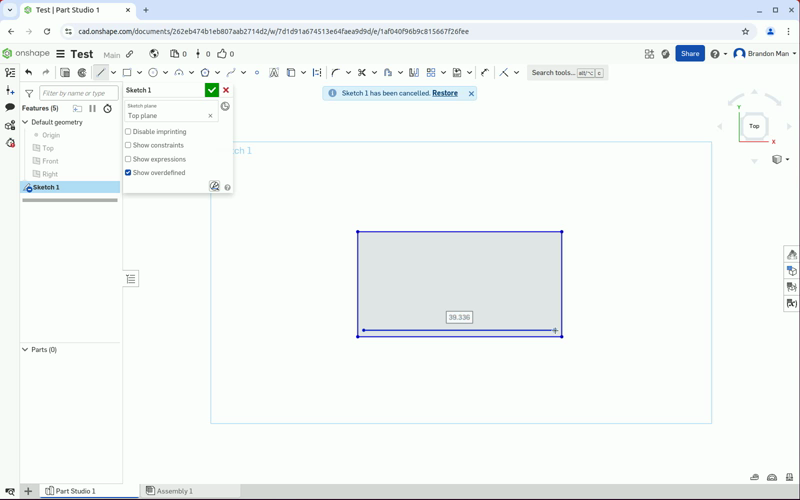
mouse_move(555, 235)
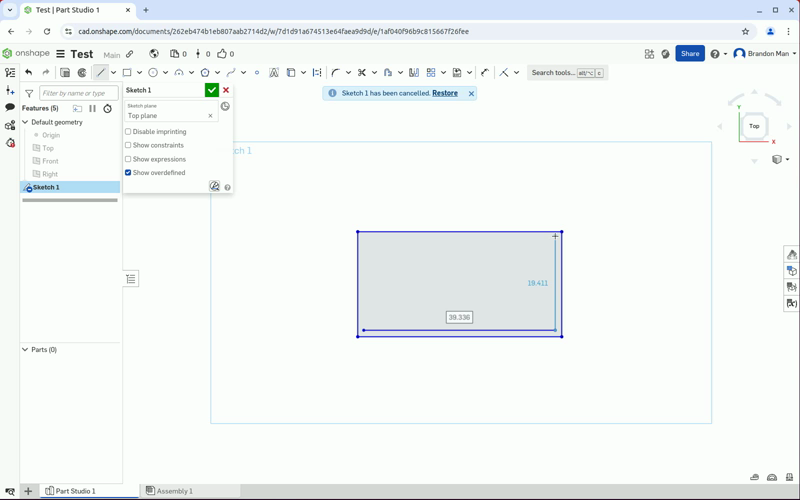
click(555, 235)
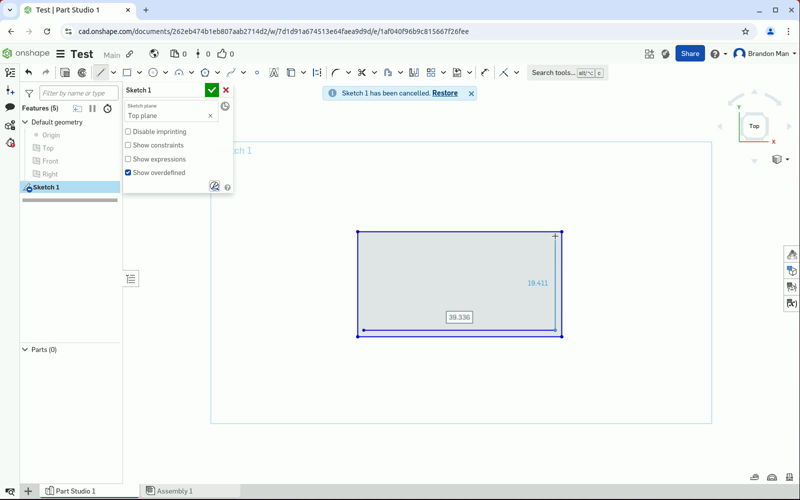
key_up(shift)
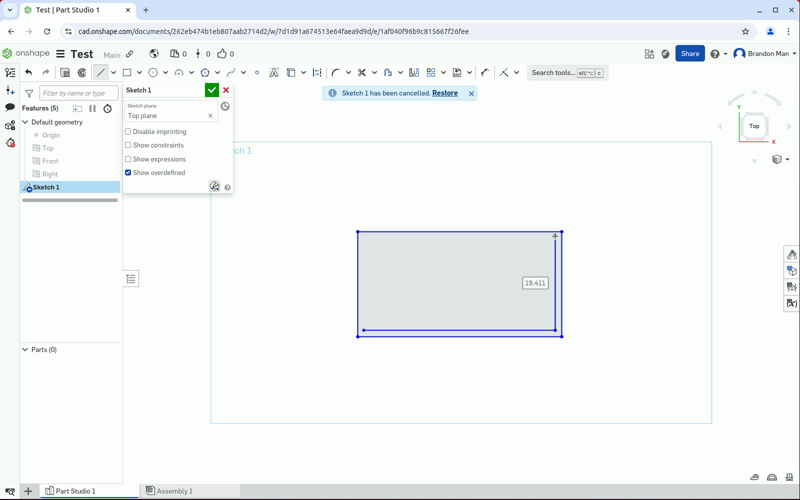
key_down(shift)
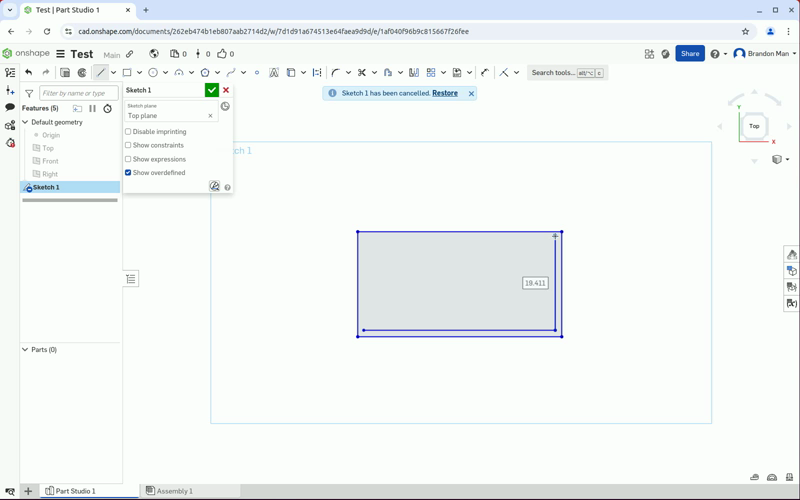
mouse_move(363, 235)
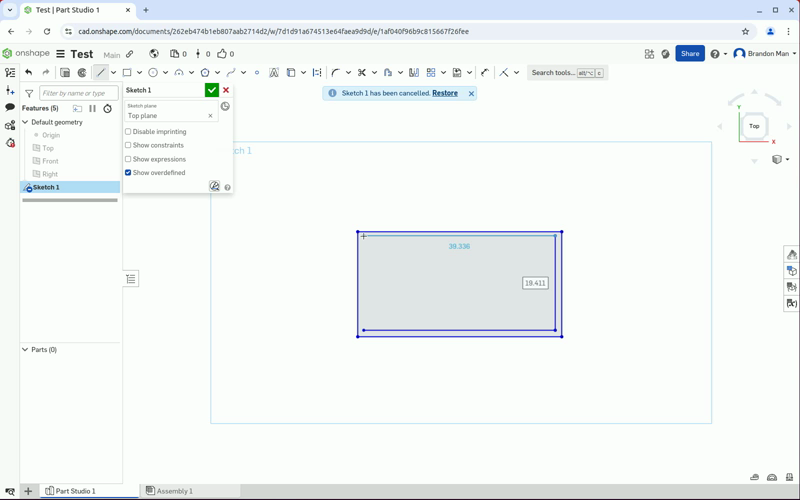
click(363, 235)
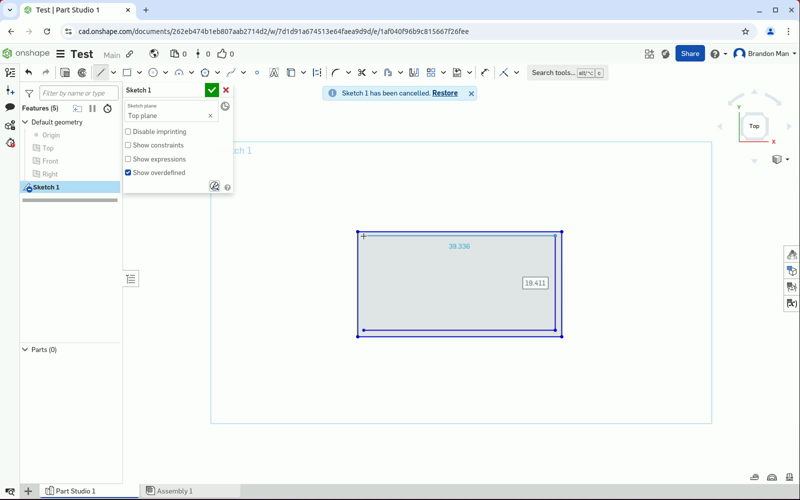
key_up(shift)
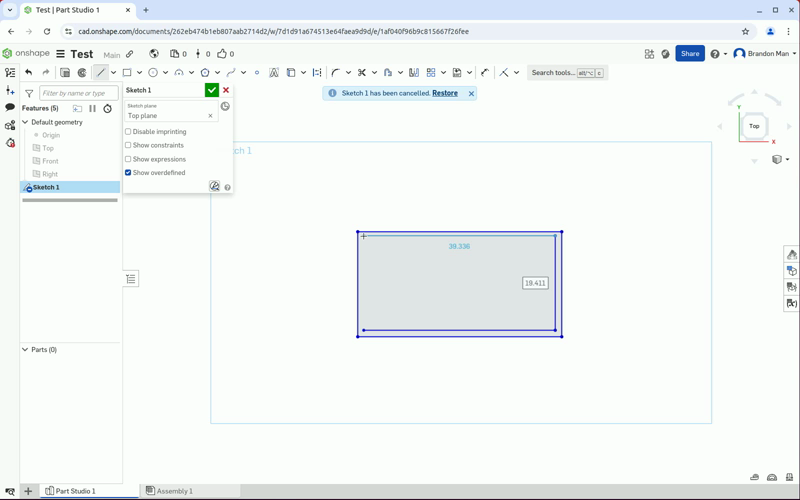
key_down(shift)
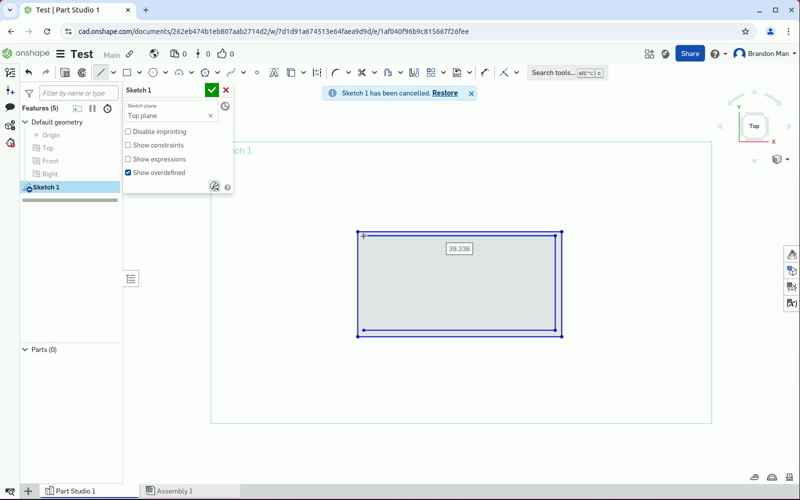
mouse_move(363, 330)
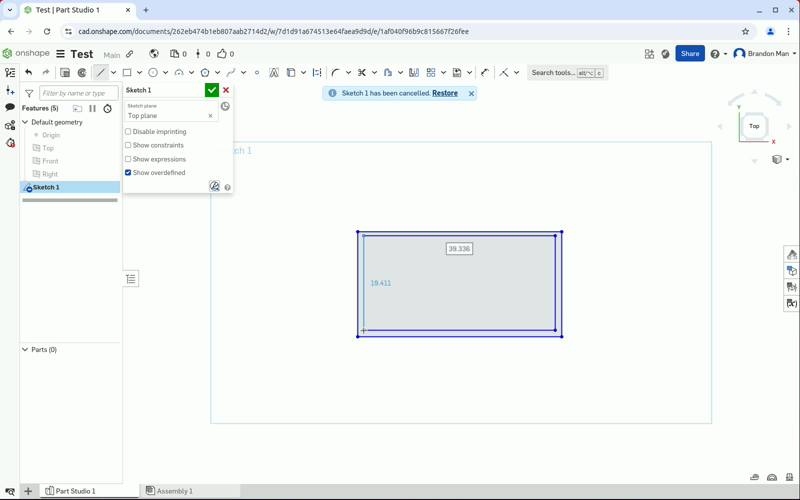
key_up(shift)
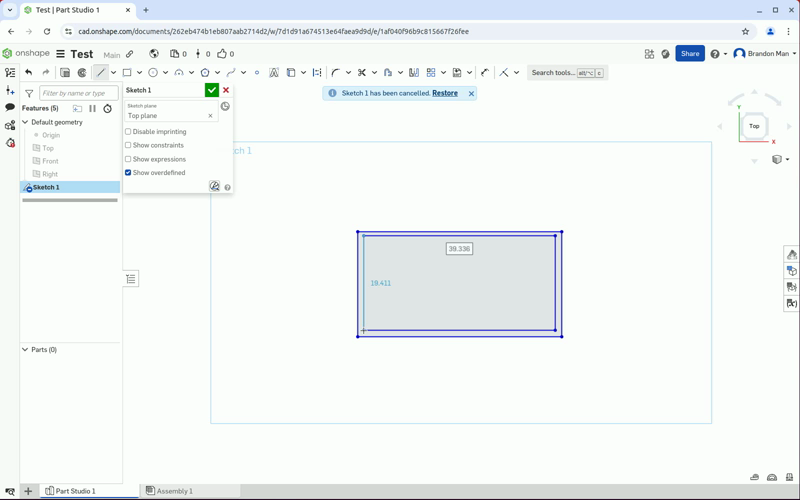
click(363, 330)
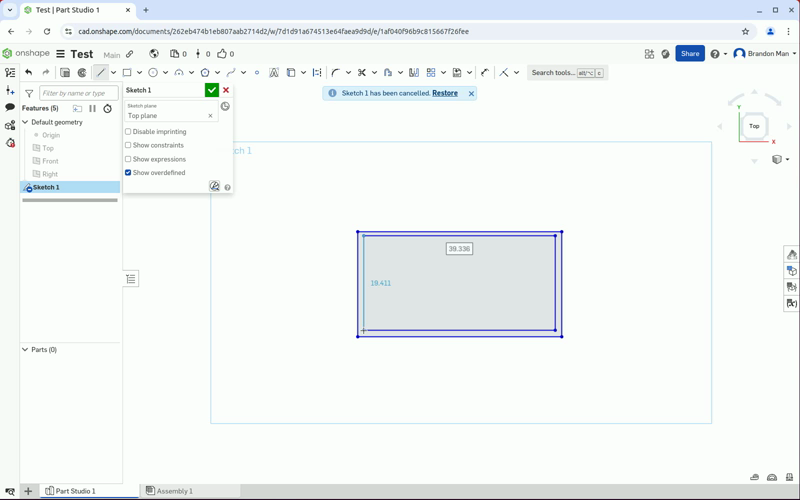
key(esc)
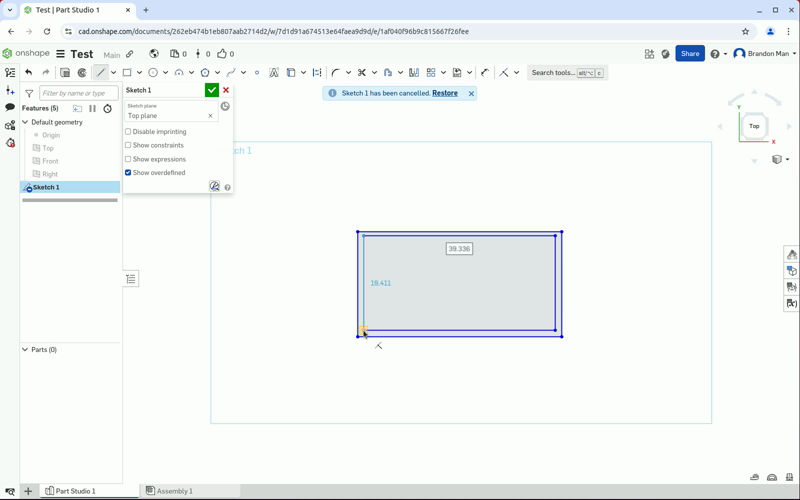
mouse_move(360, 234)
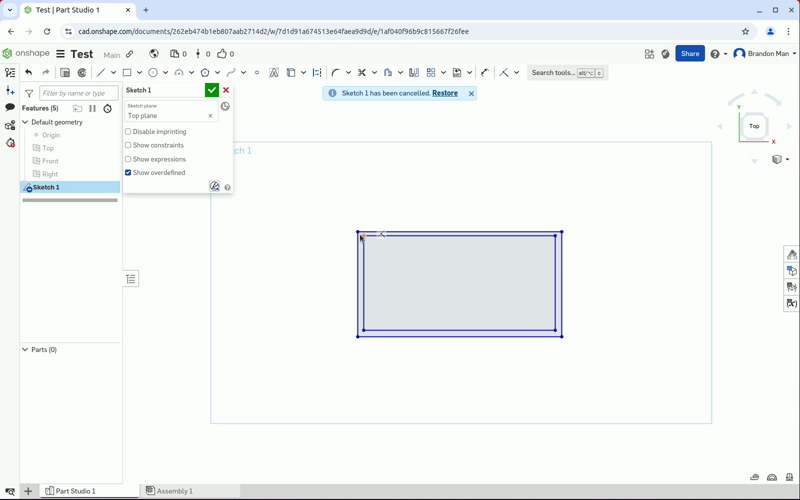
click(360, 234)
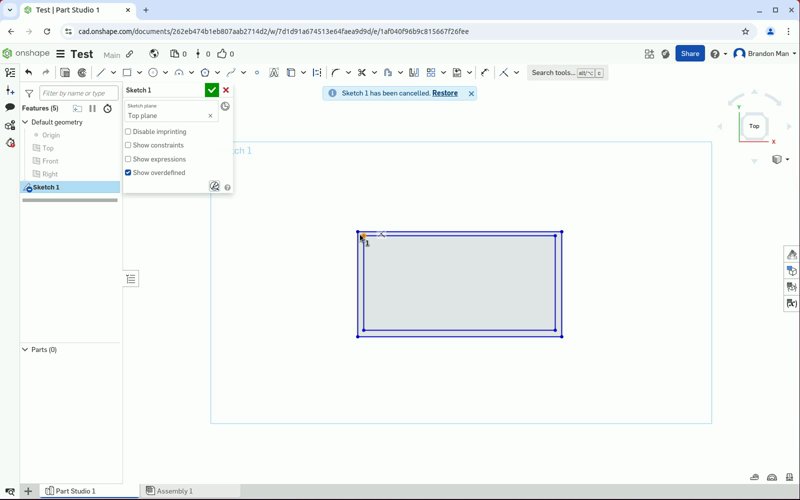
mouse_move(73, 352)
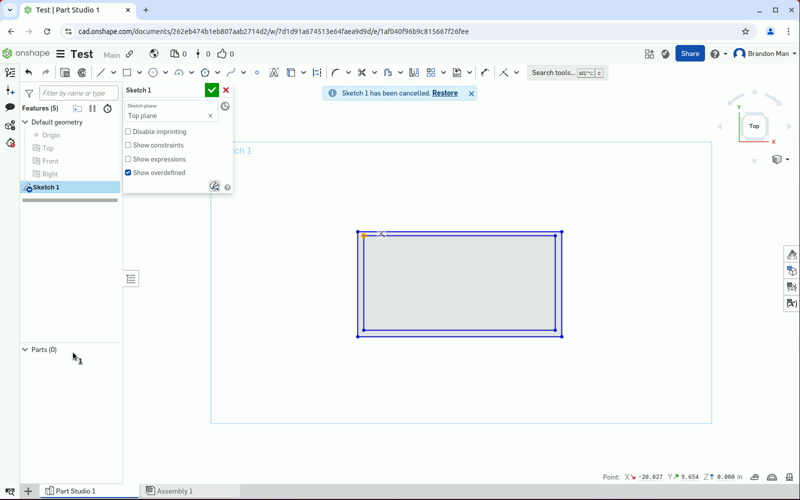
key(shift+y)
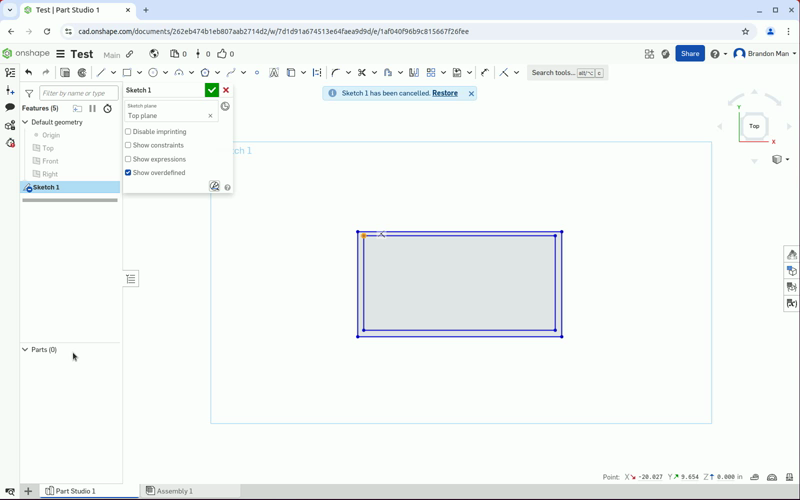
key(shift+e)
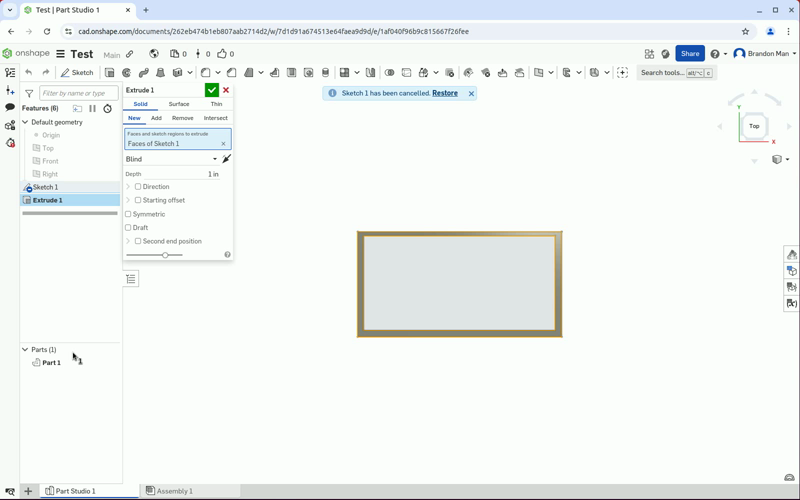
mouse_move(143, 106)
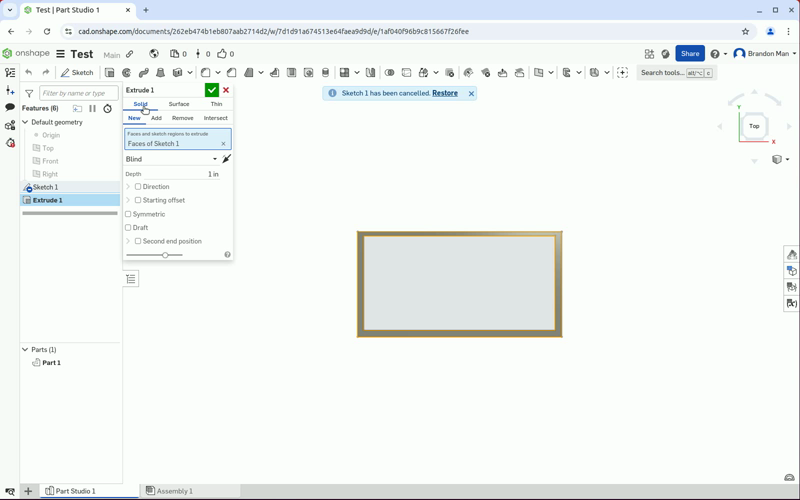
click(143, 106)
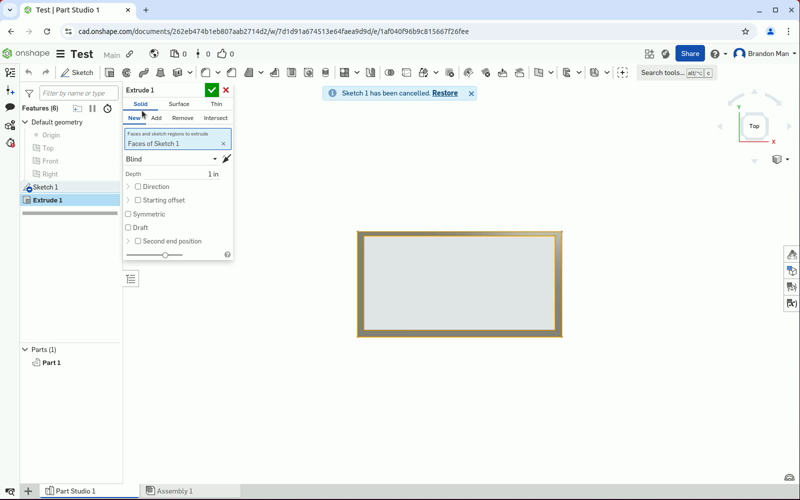
mouse_move(137, 120)
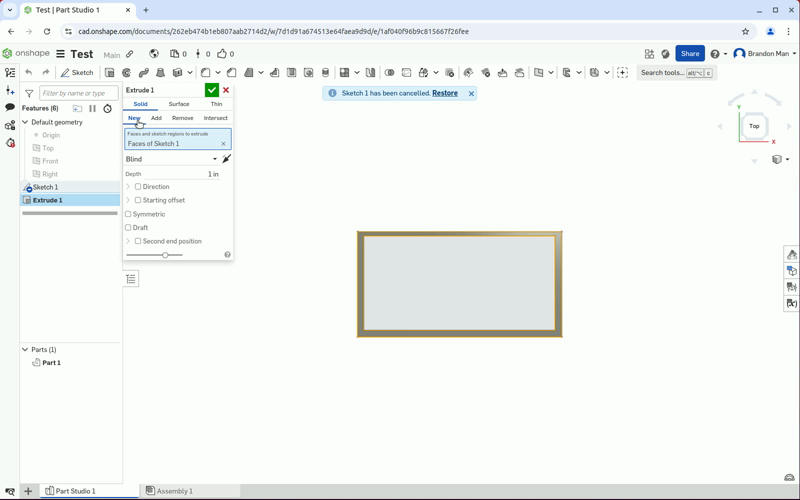
click(137, 120)
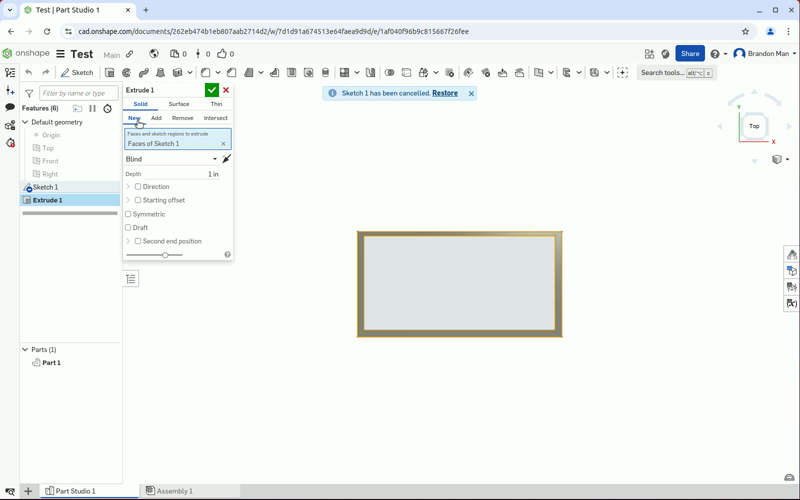
key(tab, 4)
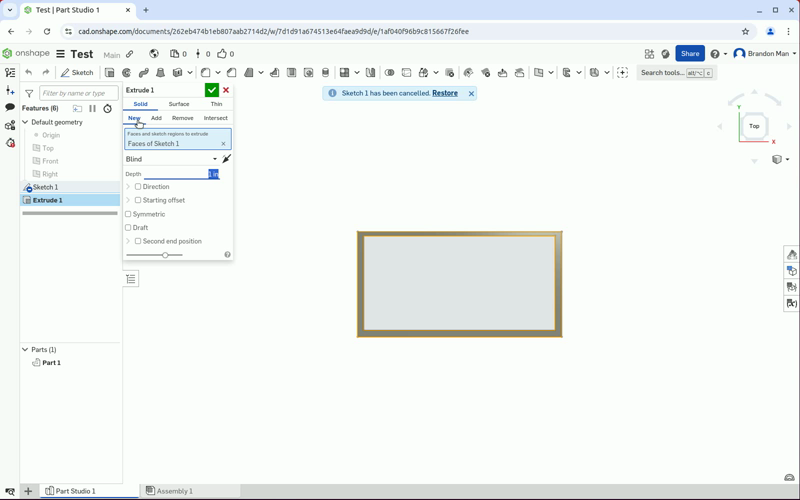
text(1.204)
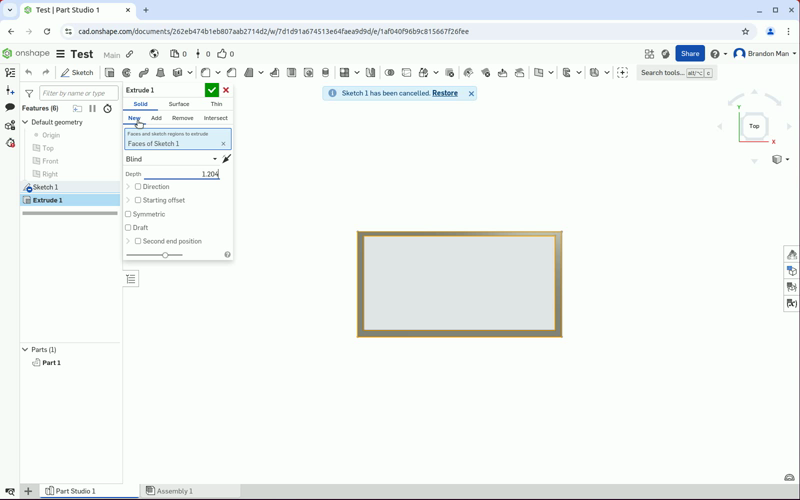
key(enter)
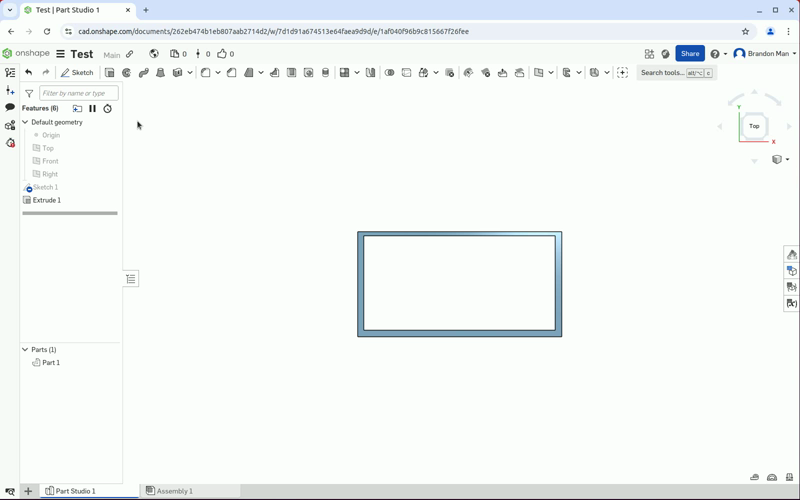
key(shift+h)
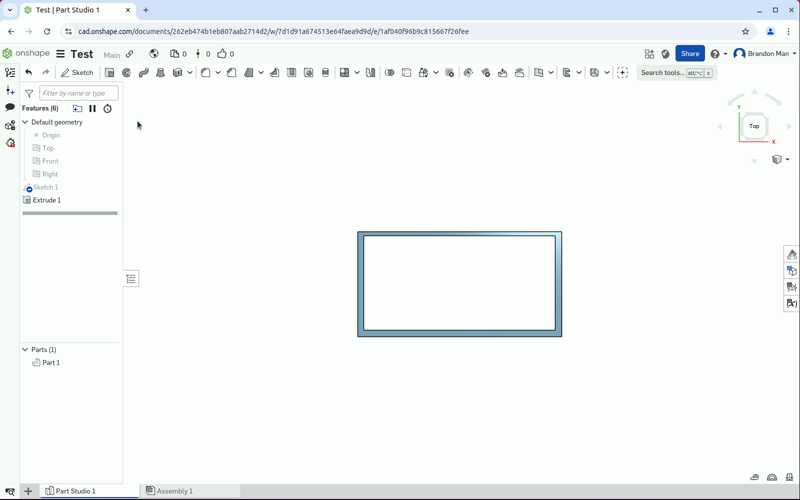
key(shift+h)
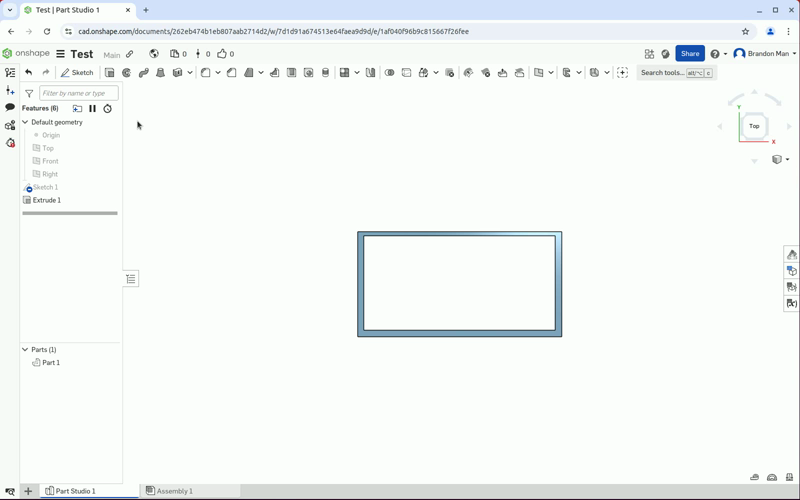
mouse_move(73, 189)
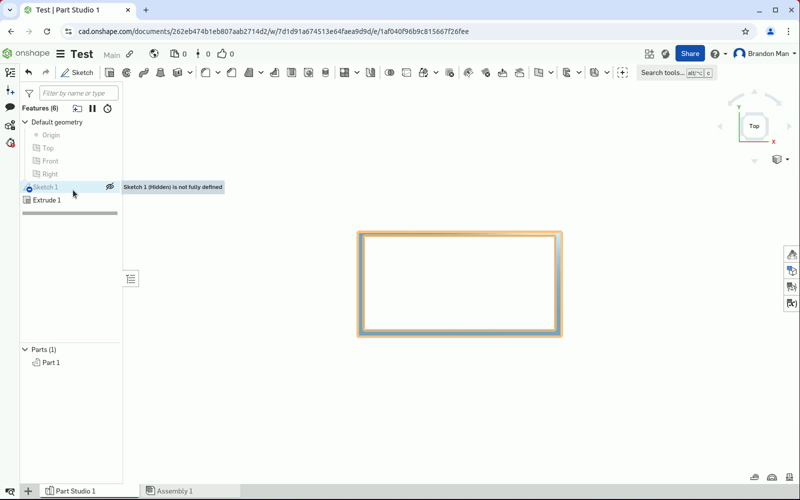
click(73, 189)
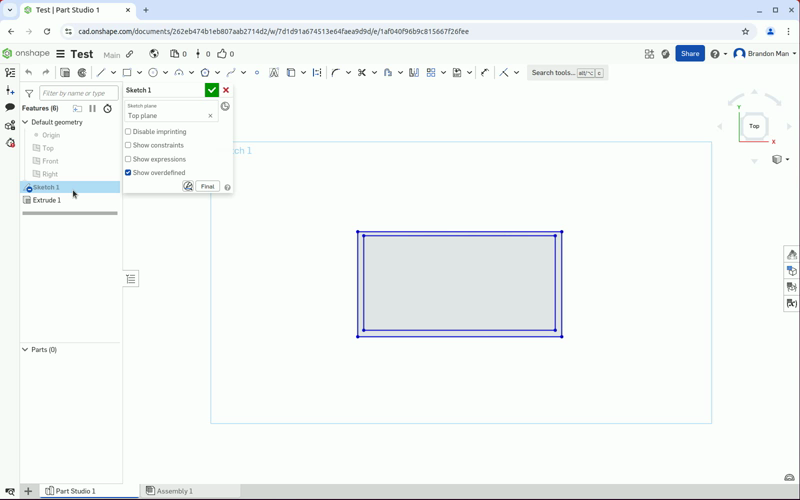
mouse_move(229, 92)
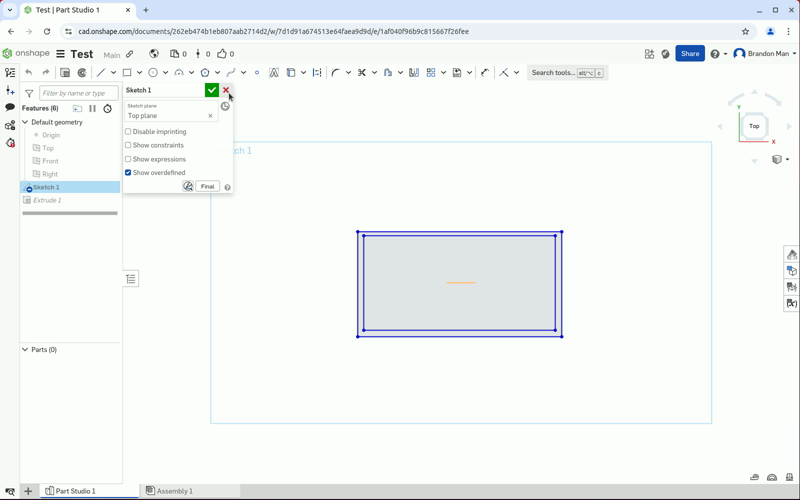
click(229, 92)
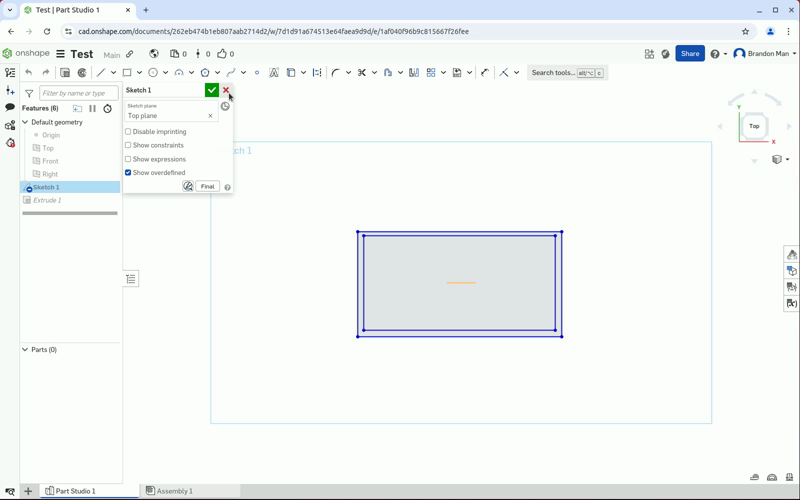
key(shift+s)
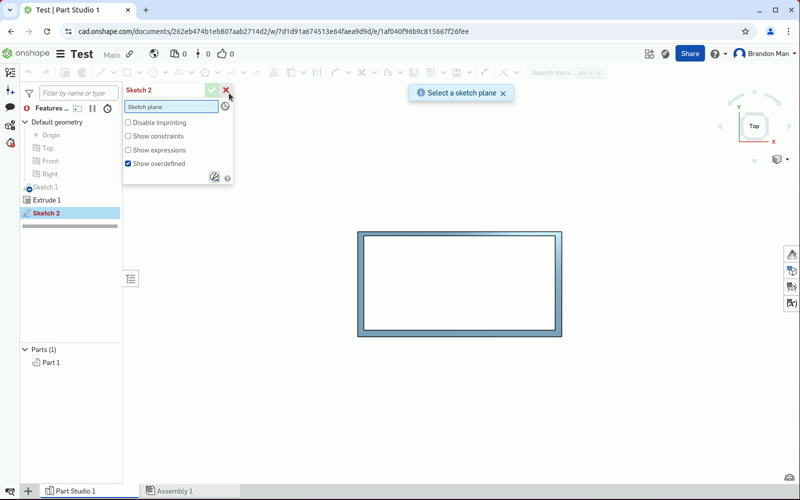
mouse_move(73, 150)
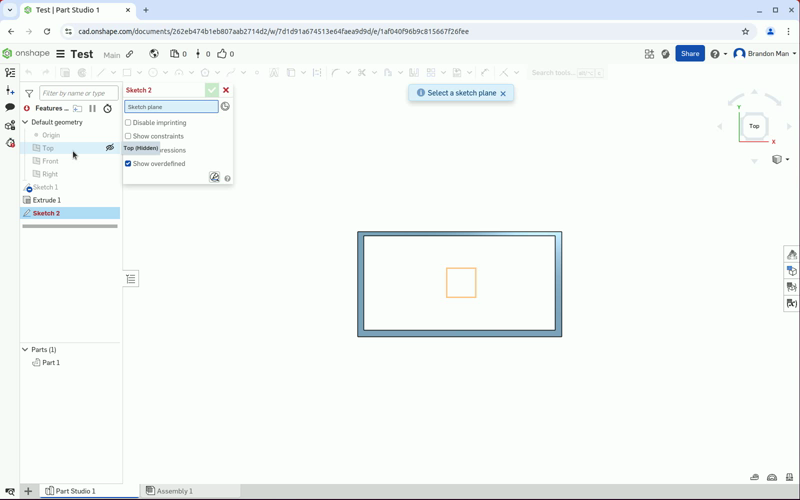
click(73, 150)
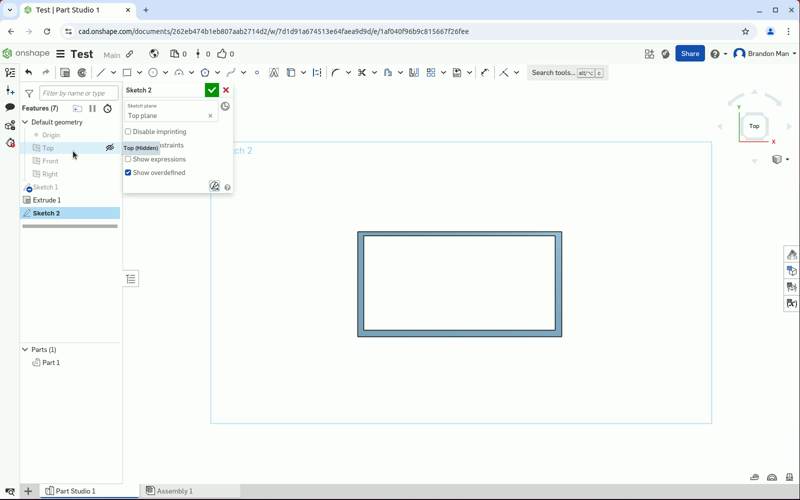
mouse_move(73, 352)
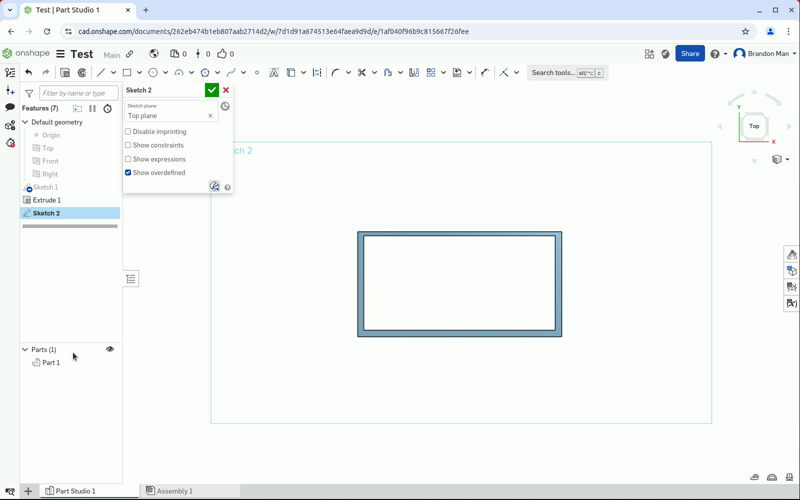
key(y)
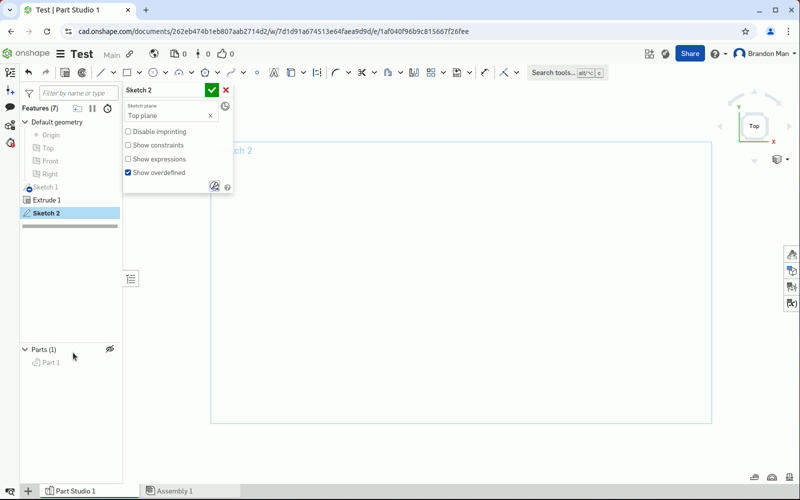
key(l)
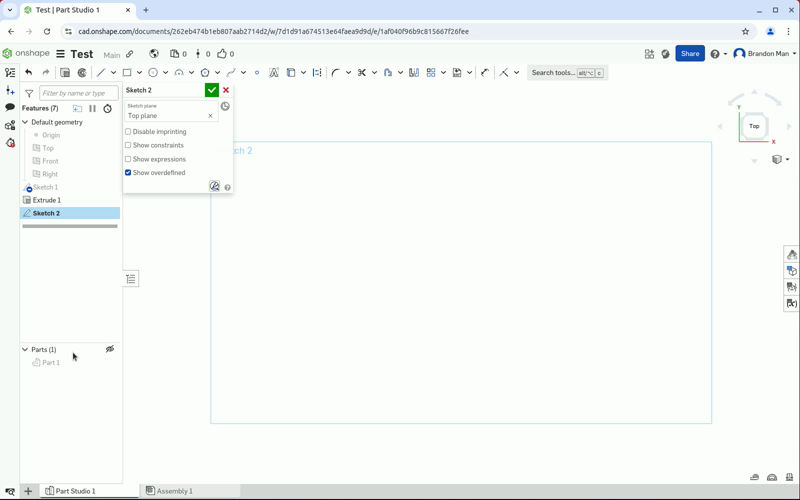
key_down(shift)
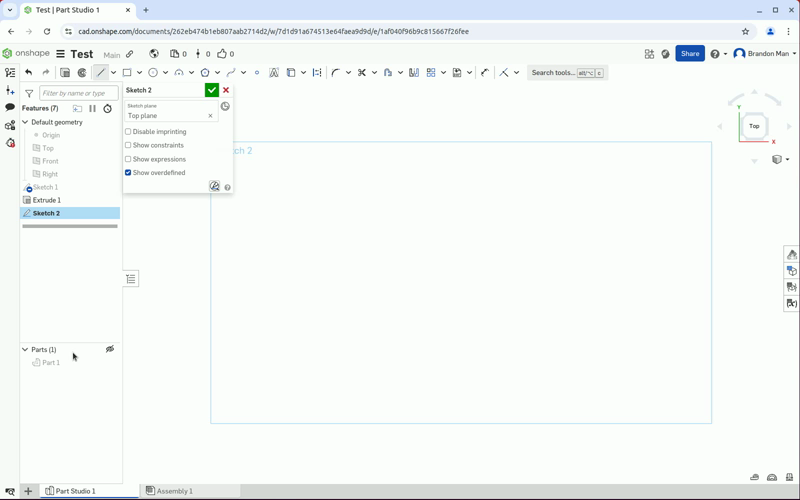
mouse_move(363, 330)
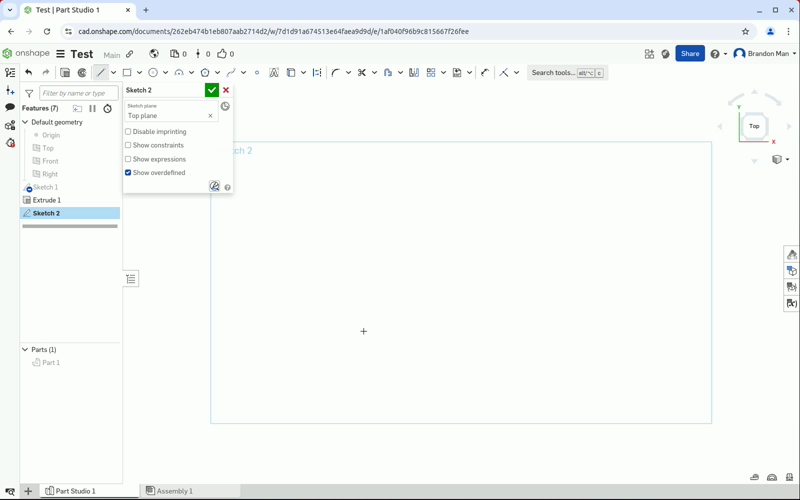
click(363, 330)
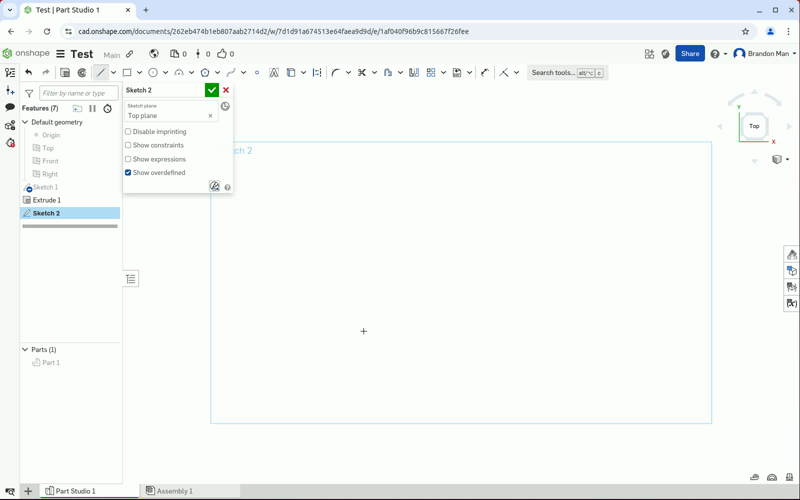
key_up(shift)
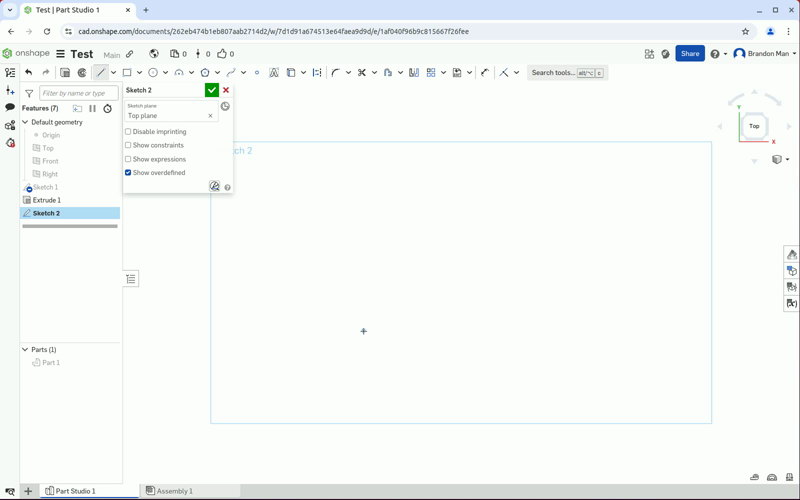
key_down(shift)
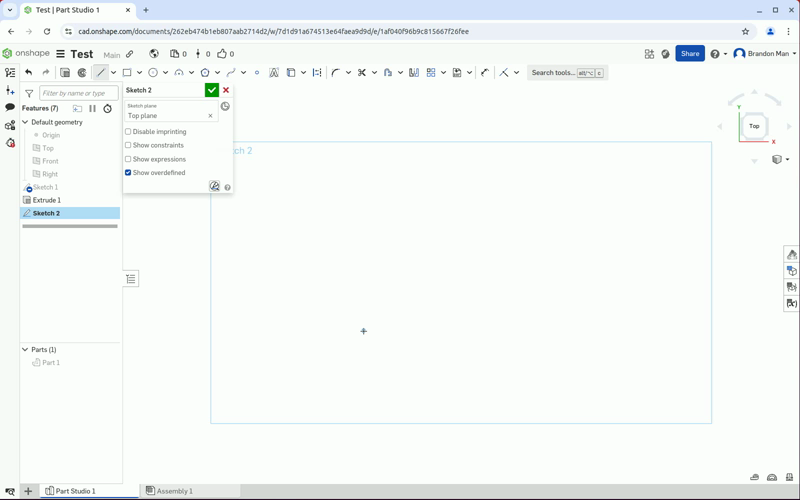
mouse_move(557, 330)
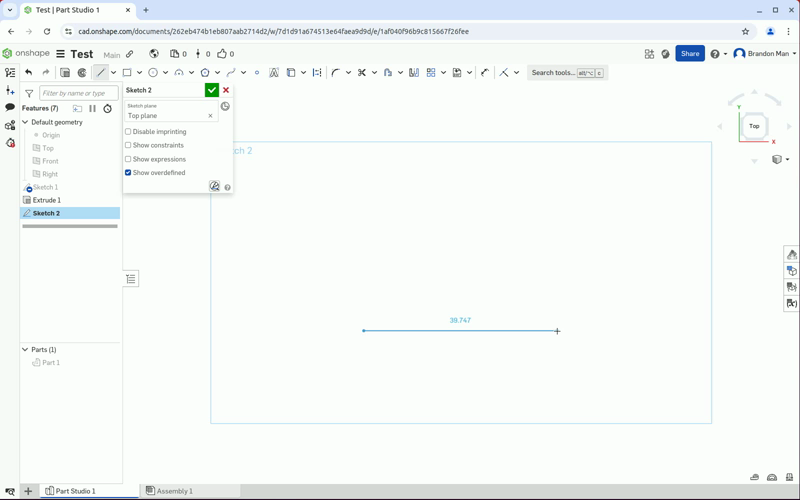
click(557, 330)
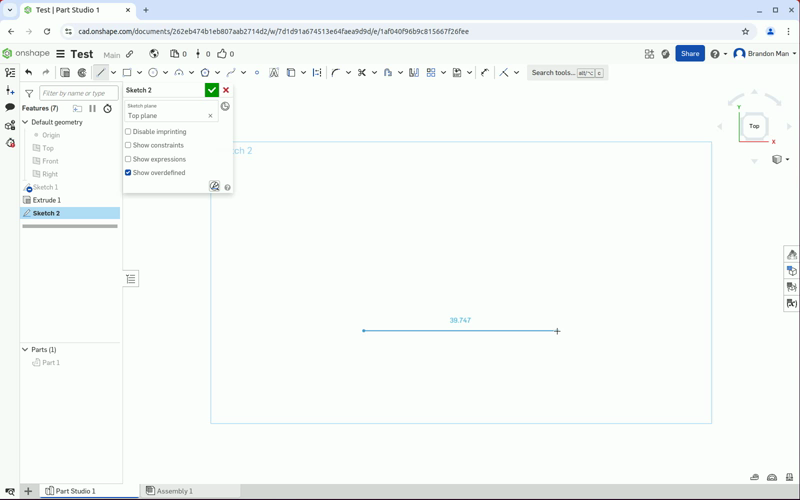
key_up(shift)
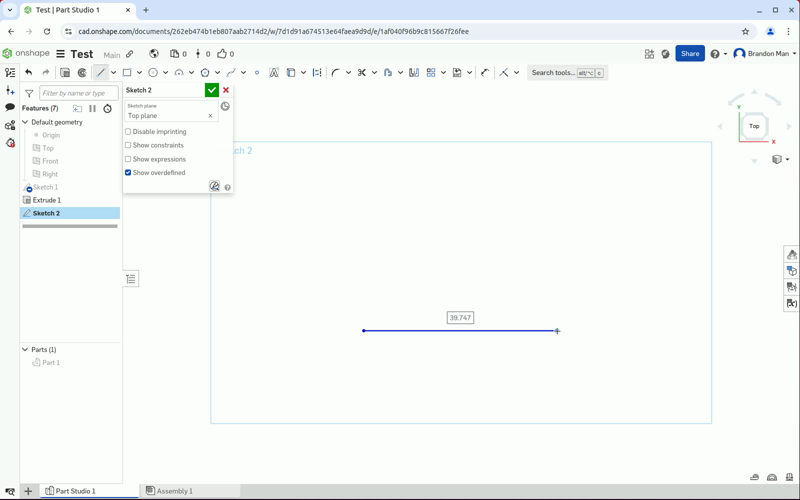
key_down(shift)
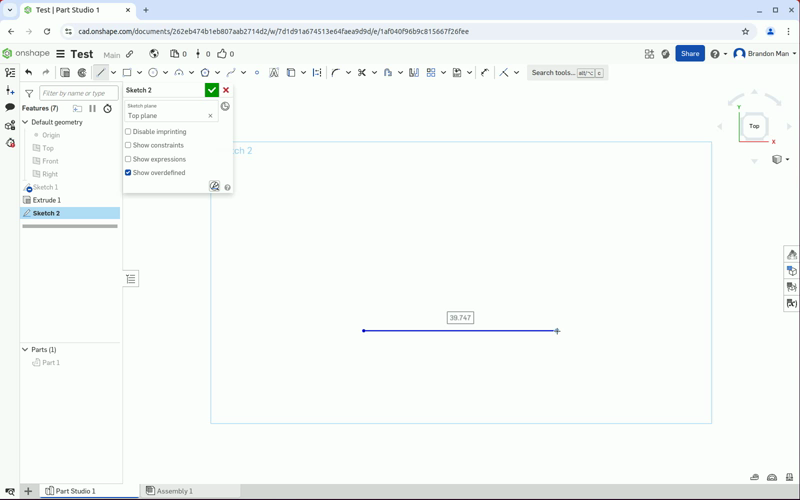
mouse_move(557, 235)
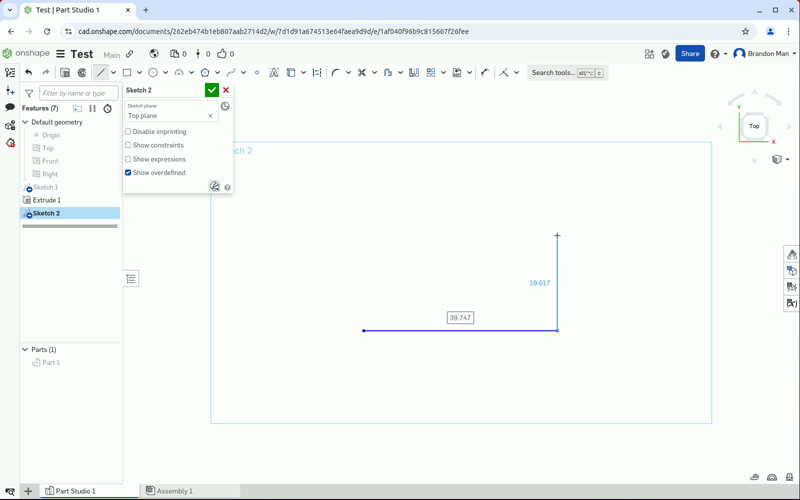
click(557, 235)
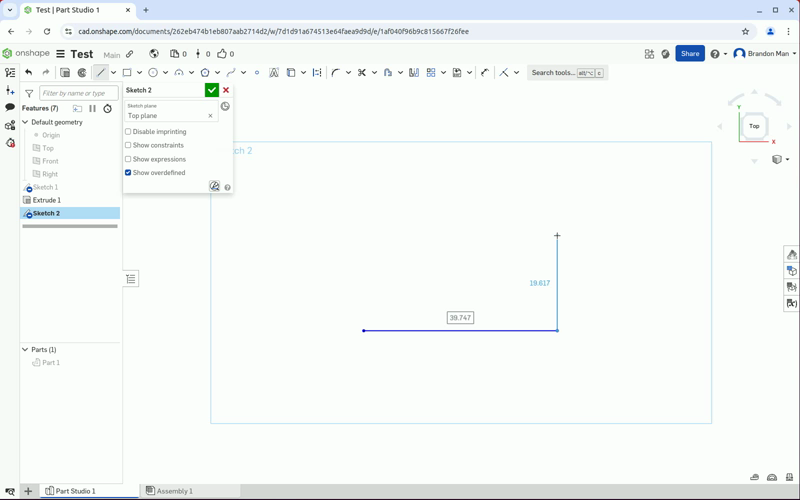
key_up(shift)
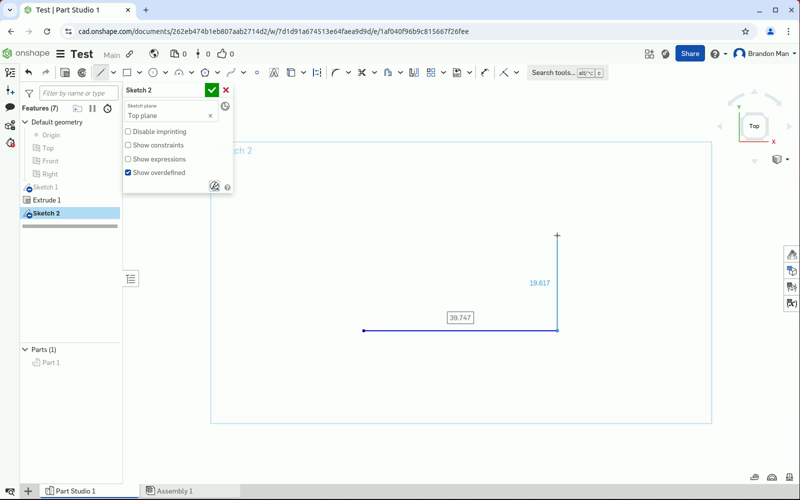
key_down(shift)
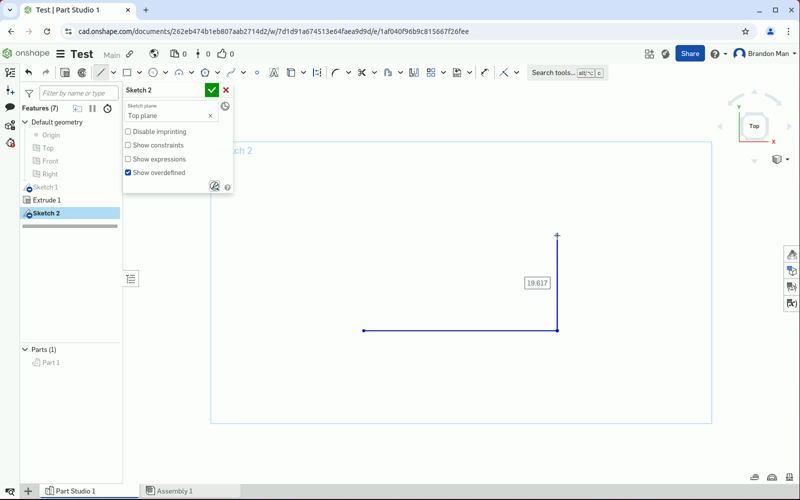
mouse_move(363, 235)
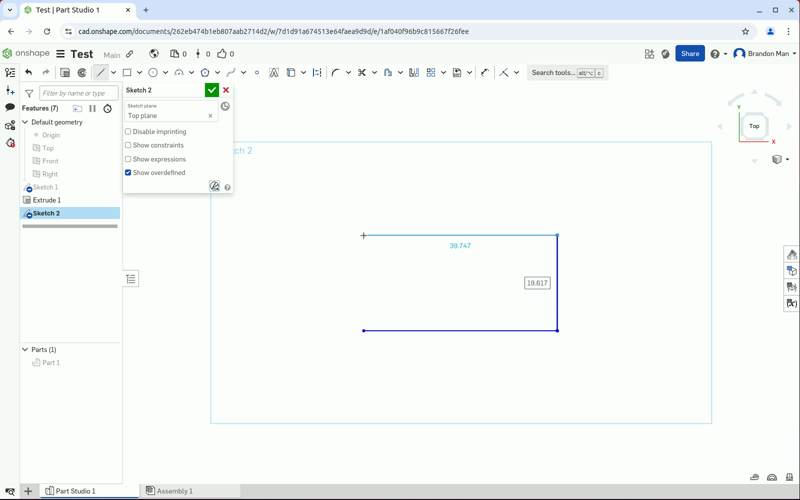
click(363, 235)
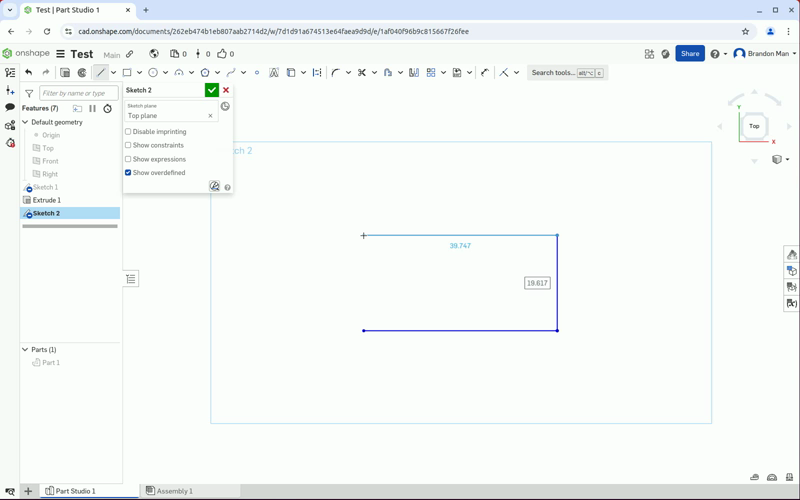
key_up(shift)
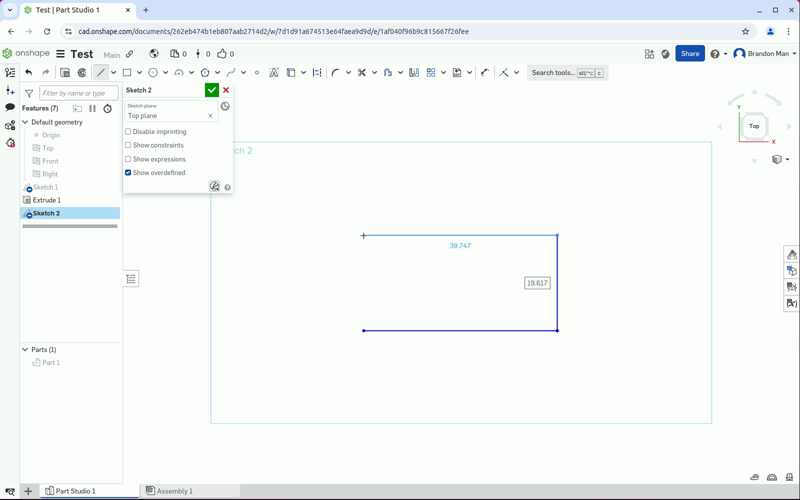
key_down(shift)
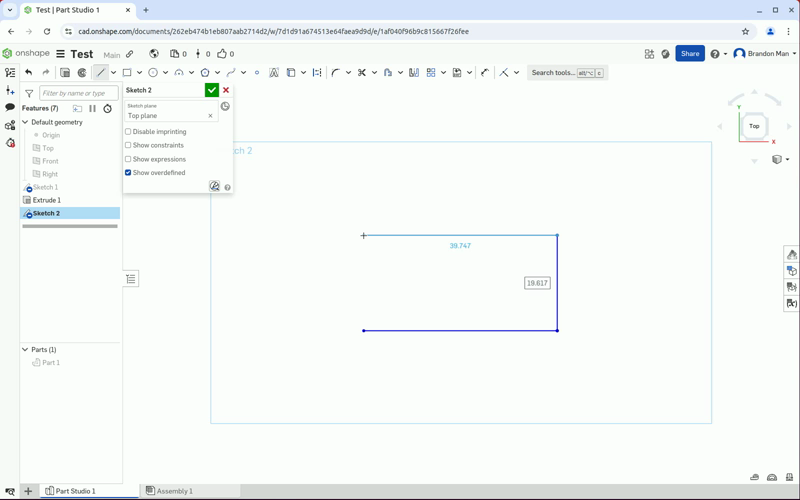
mouse_move(363, 330)
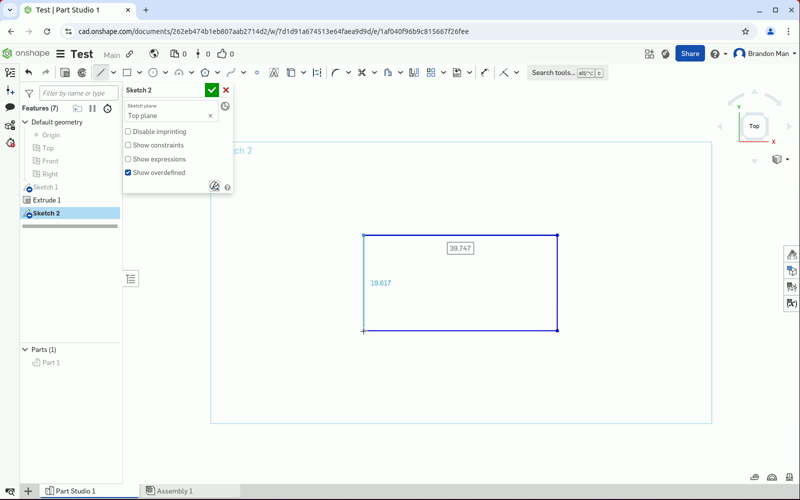
key_up(shift)
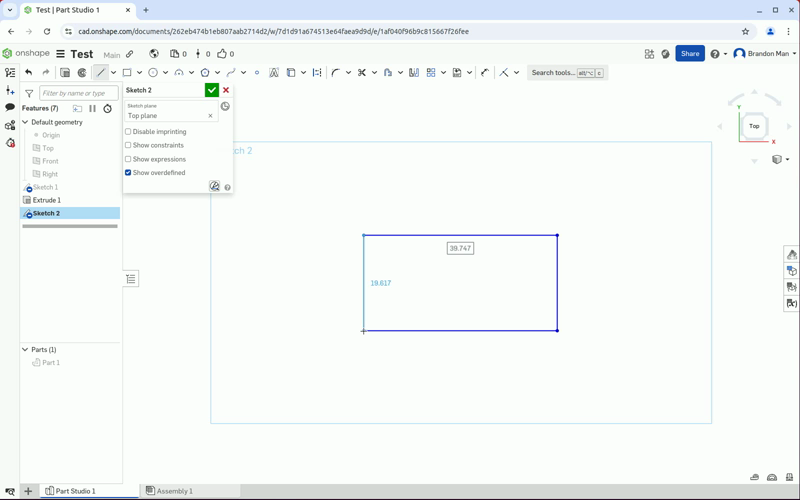
click(363, 330)
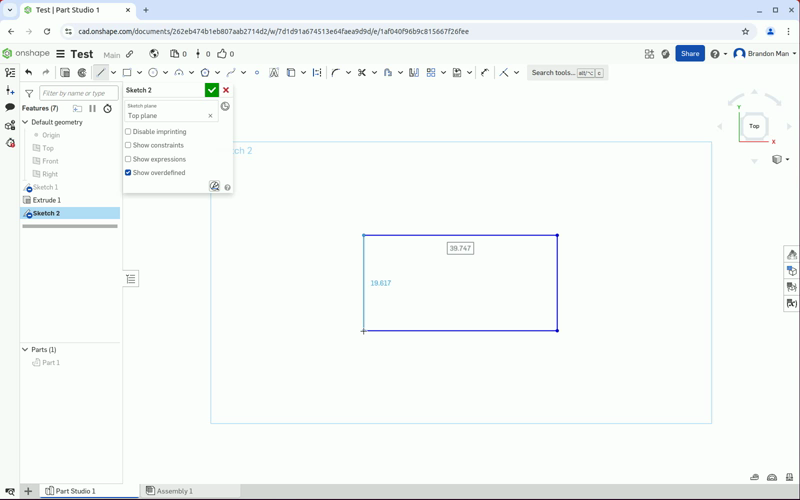
key(esc)
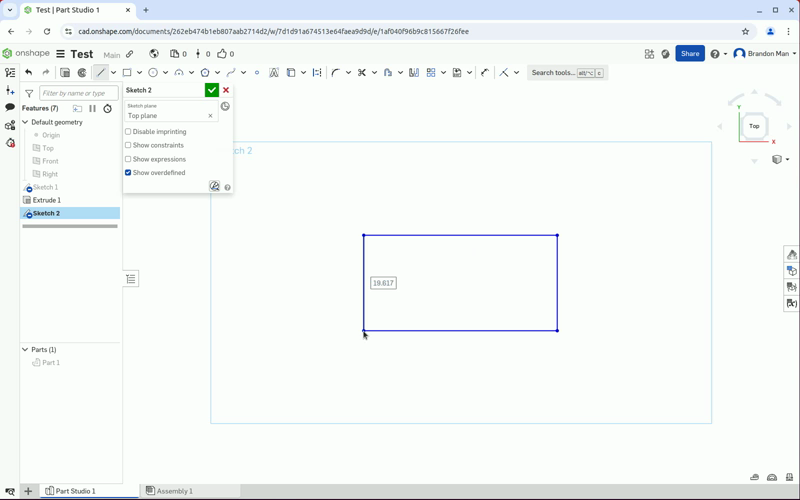
mouse_move(457, 271)
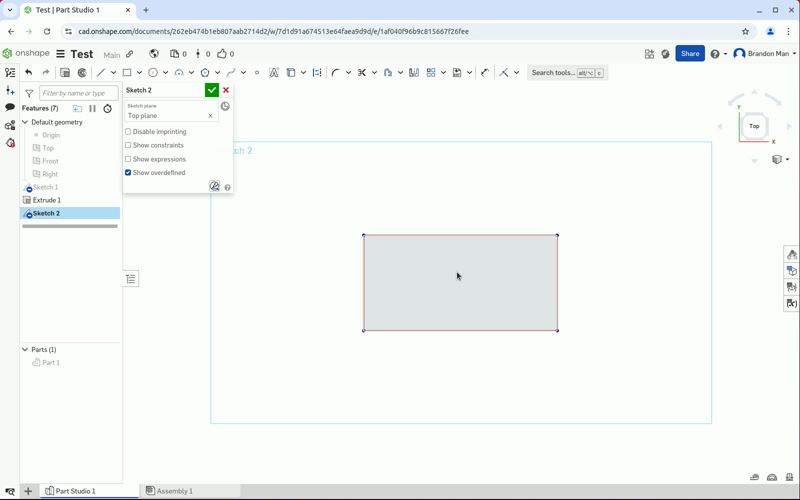
click(457, 271)
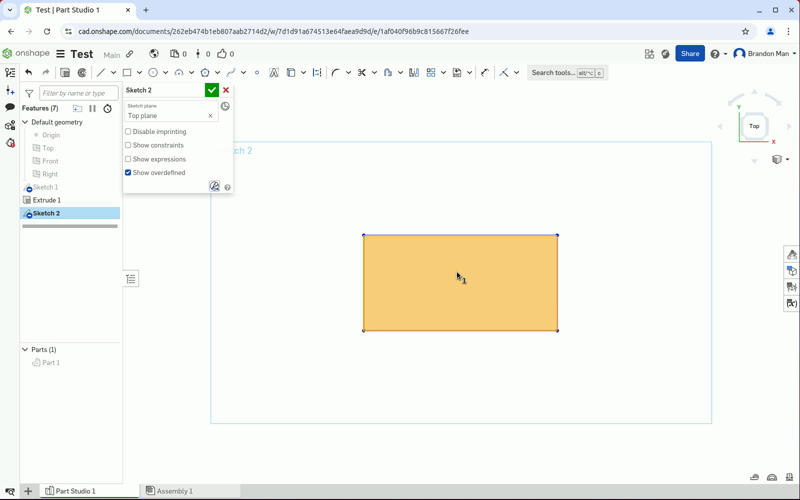
mouse_move(73, 352)
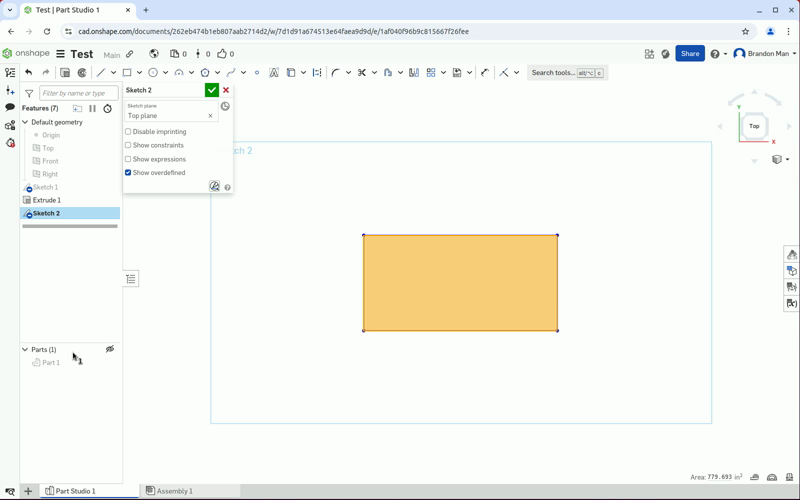
key(shift+y)
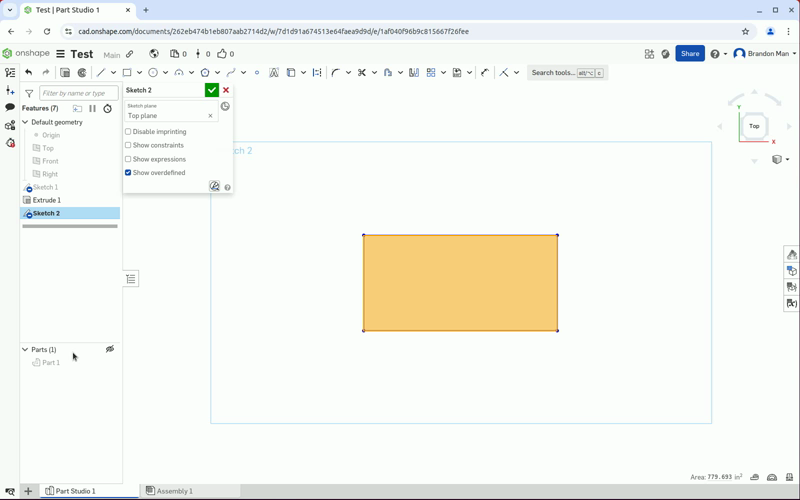
key(shift+e)
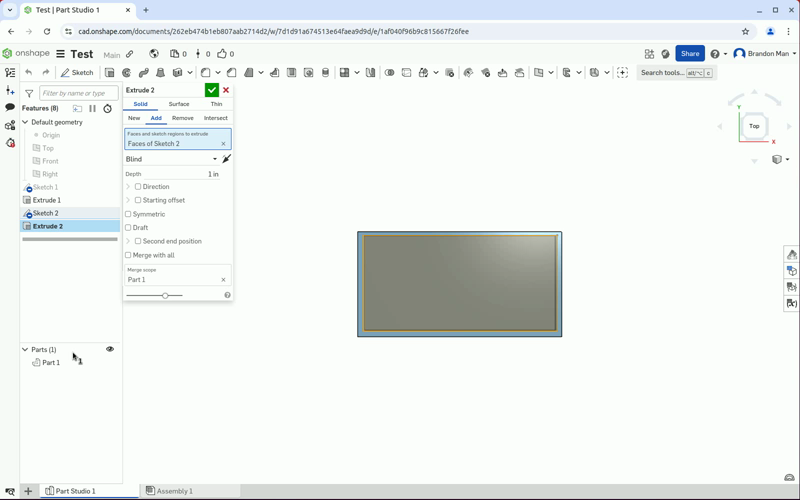
mouse_move(143, 106)
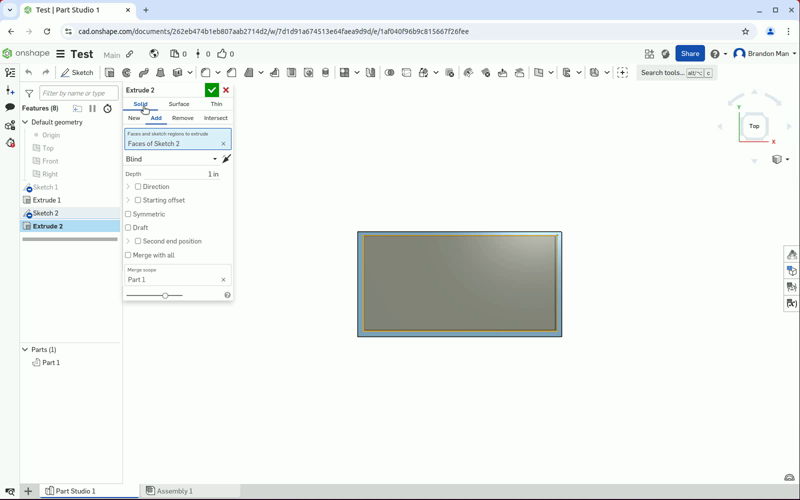
click(143, 106)
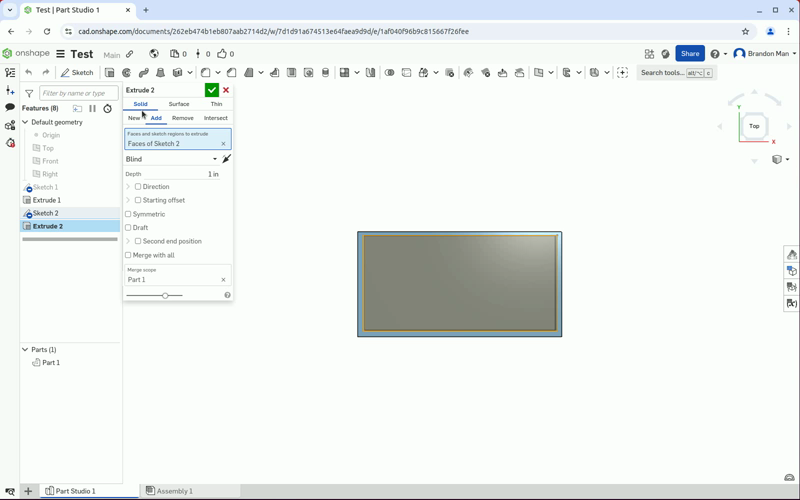
mouse_move(137, 120)
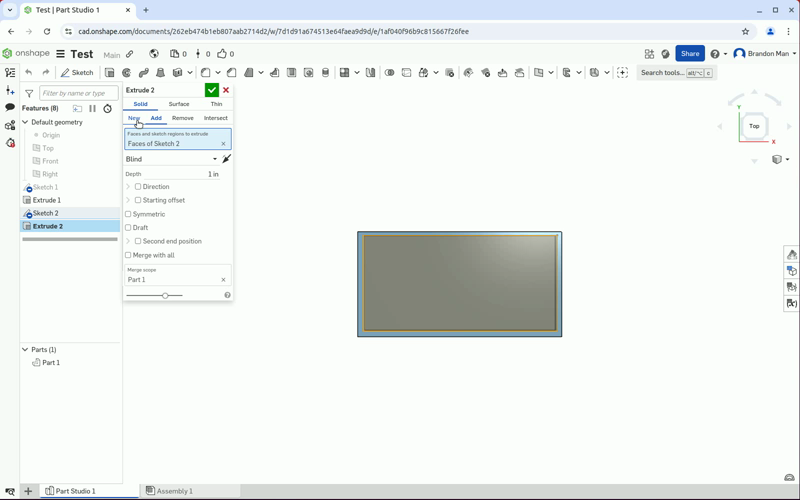
click(137, 120)
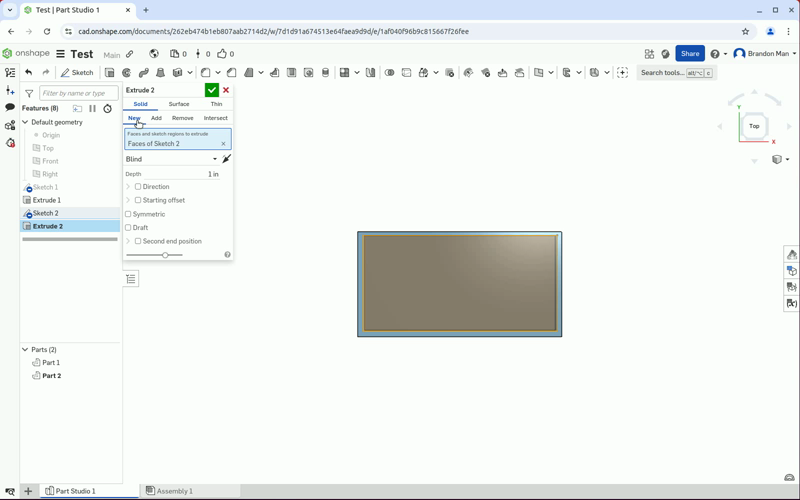
key(tab, 4)
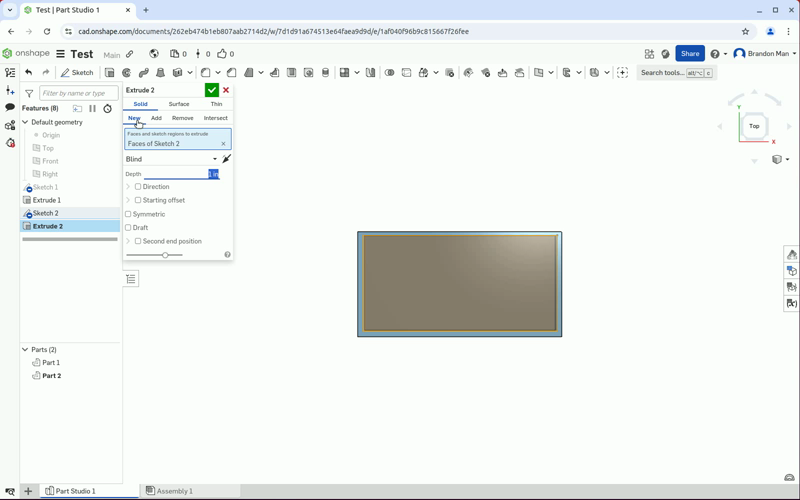
text(1.204)
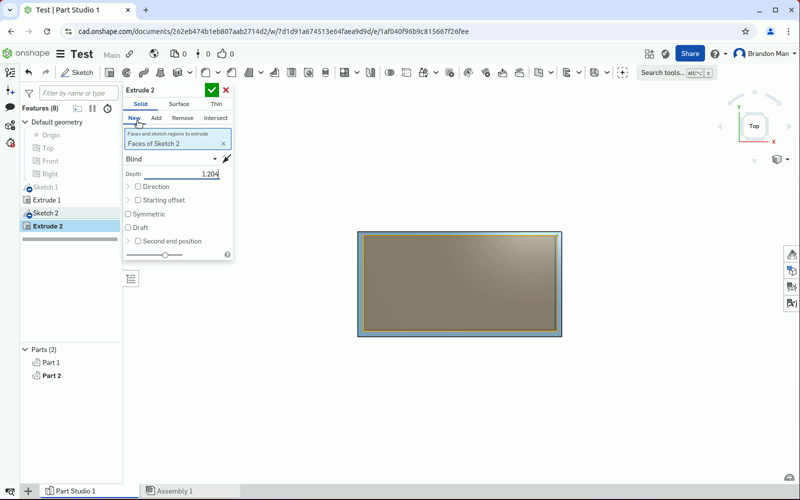
key(enter)
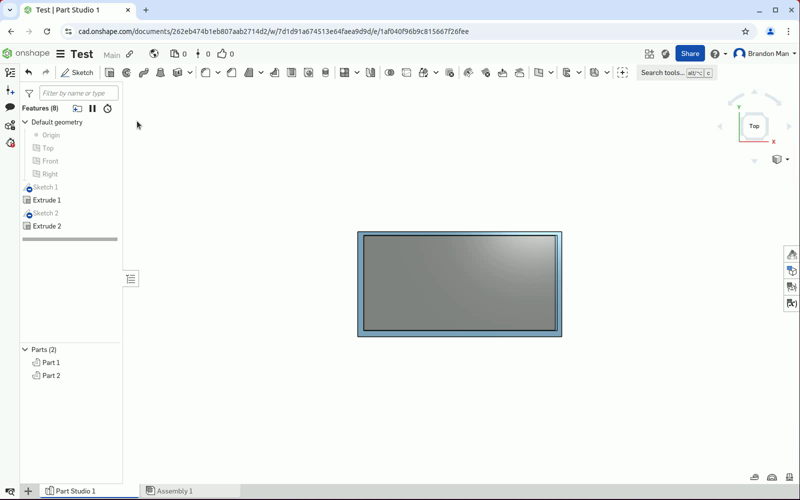
key(shift+h)
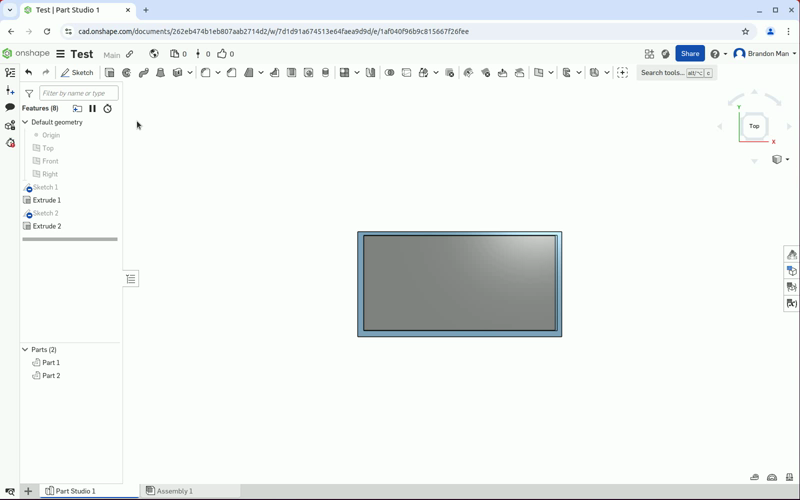
key(shift+h)
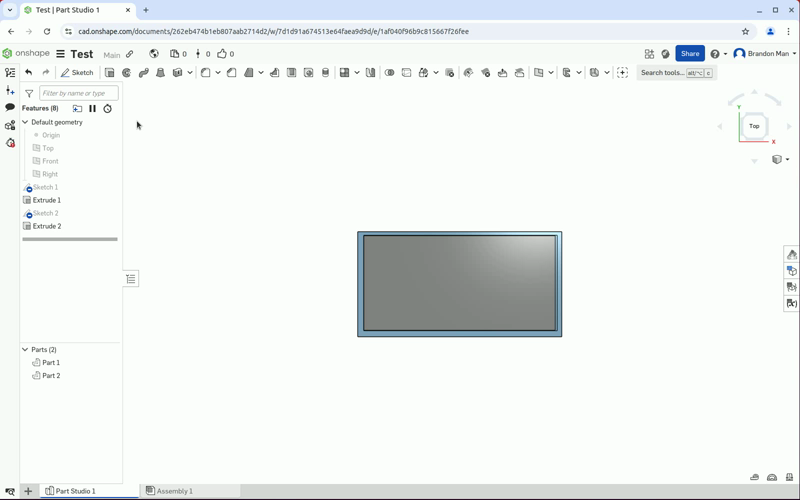
mouse_move(73, 189)
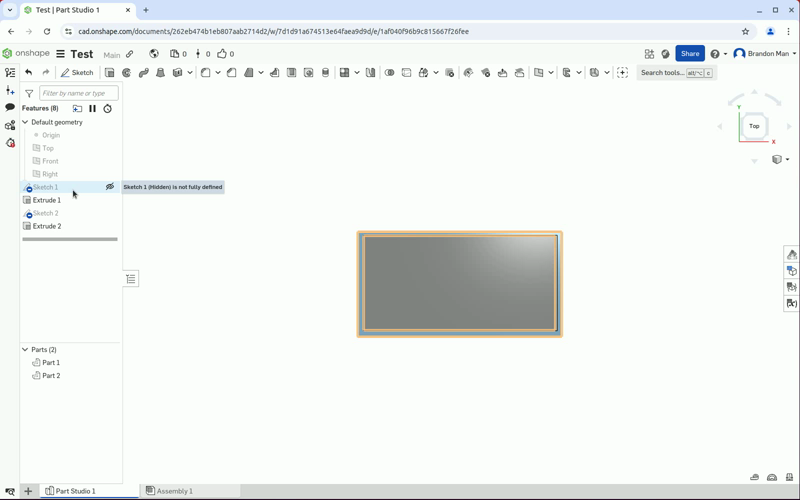
click(73, 189)
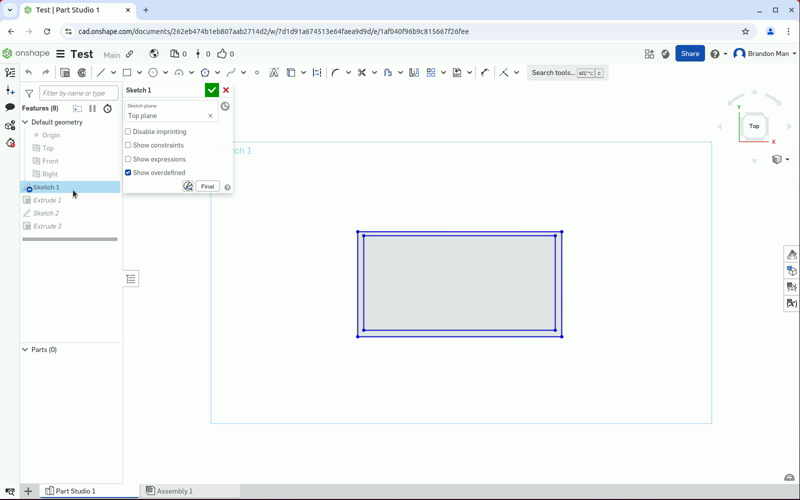
mouse_move(229, 92)
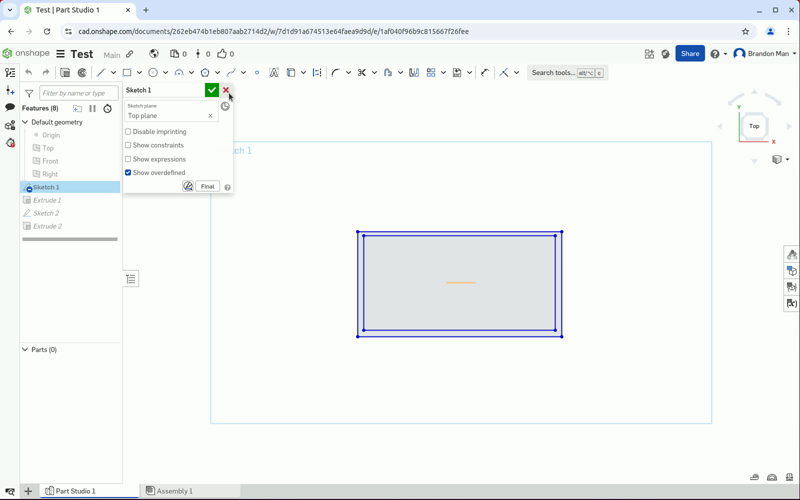
click(229, 92)
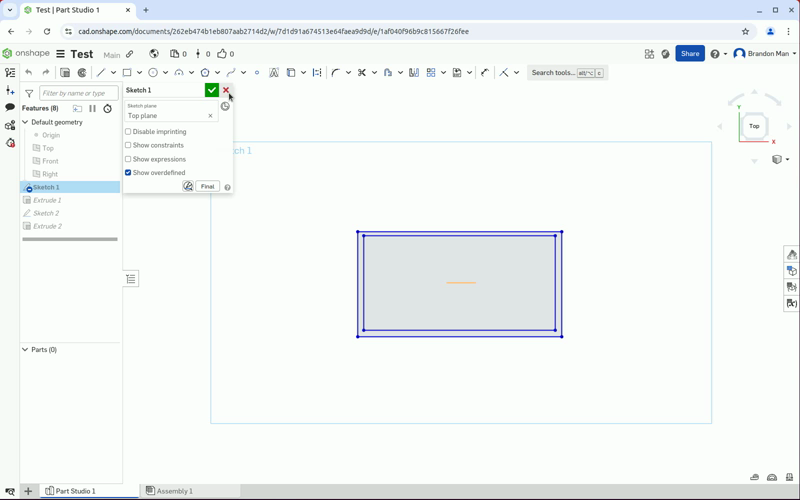
key(shift+s)
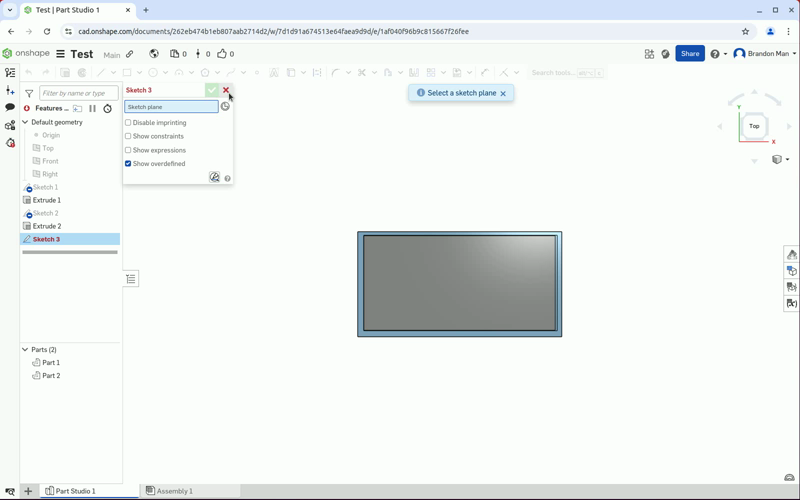
mouse_move(73, 150)
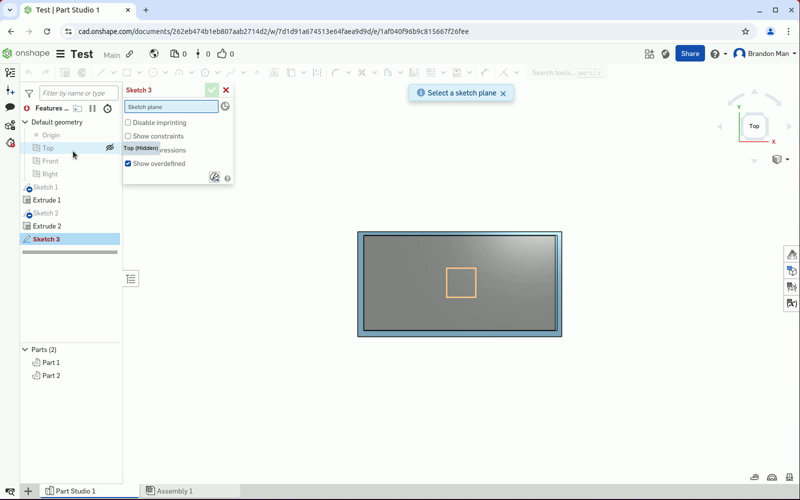
click(73, 150)
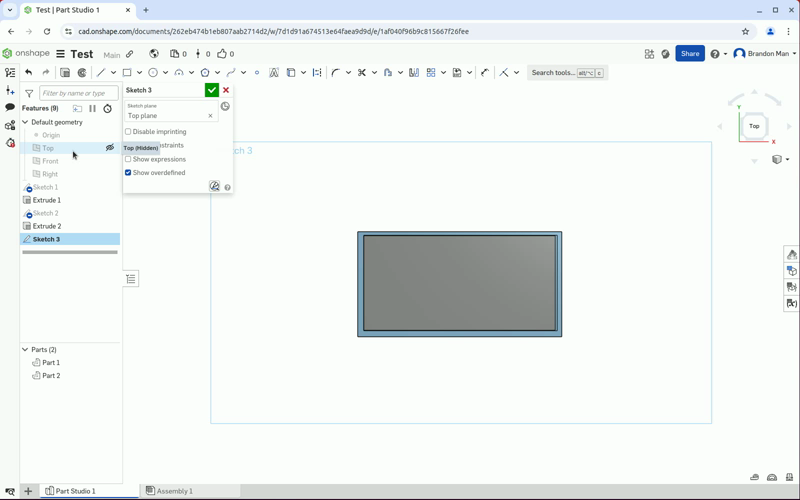
mouse_move(73, 352)
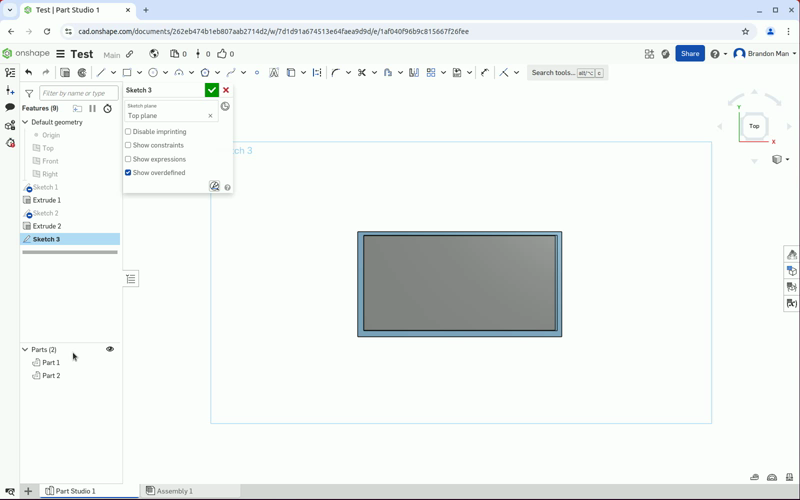
key(y)
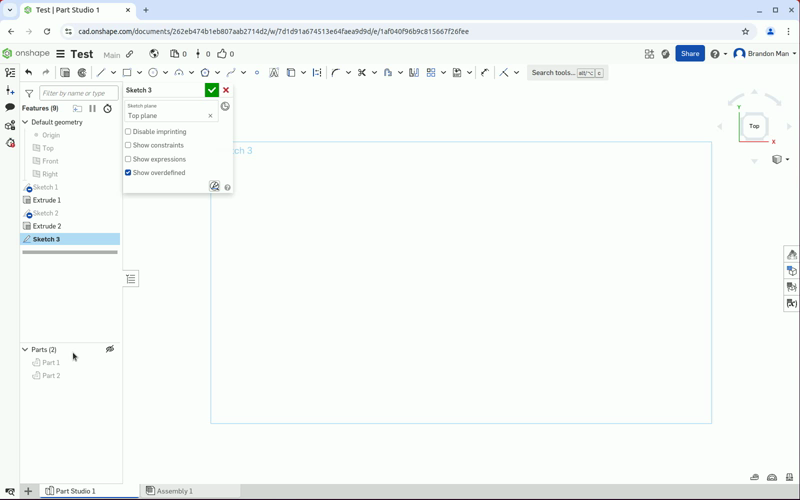
key(l)
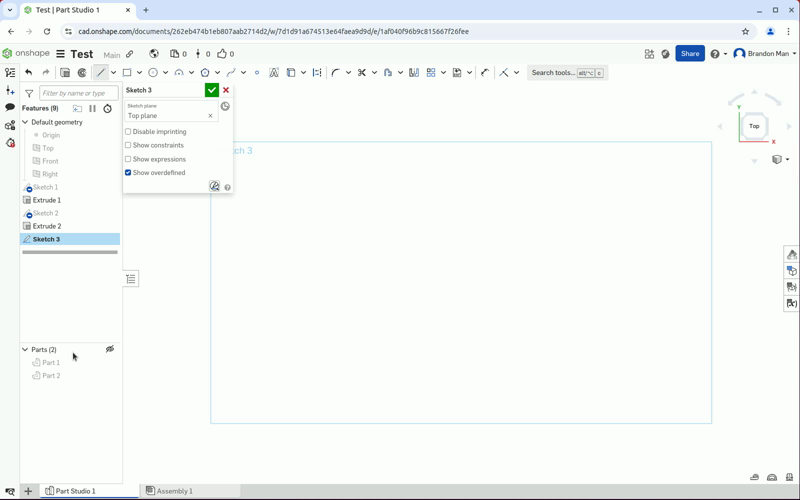
key_down(shift)
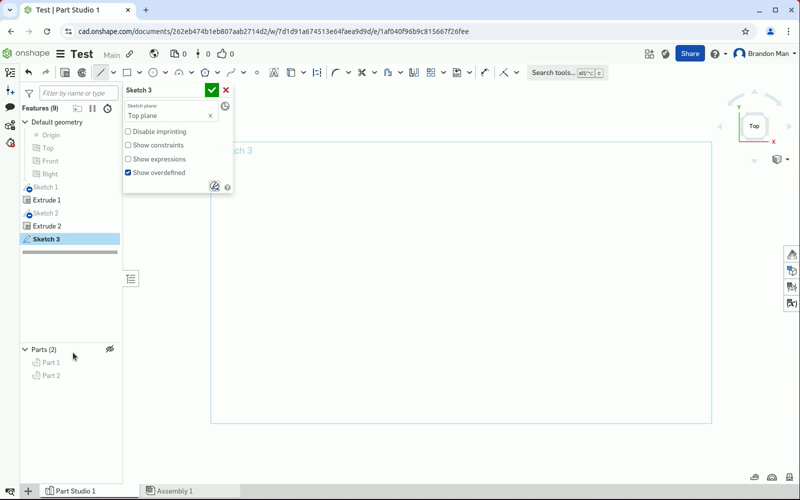
mouse_move(357, 336)
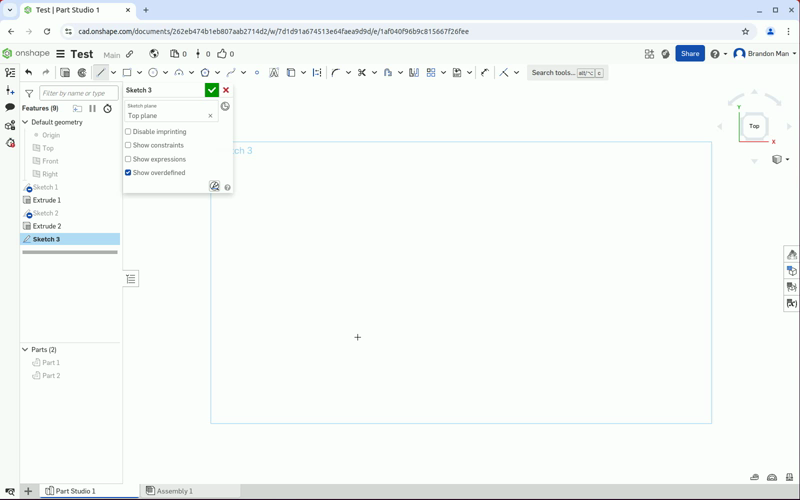
click(357, 336)
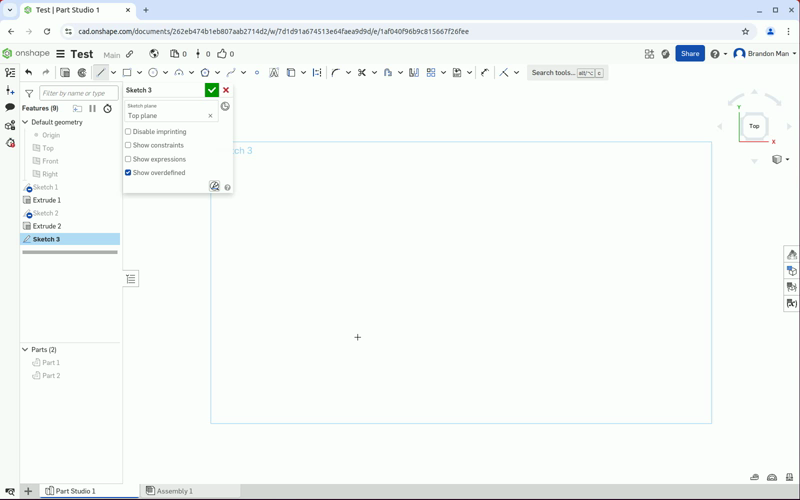
key_up(shift)
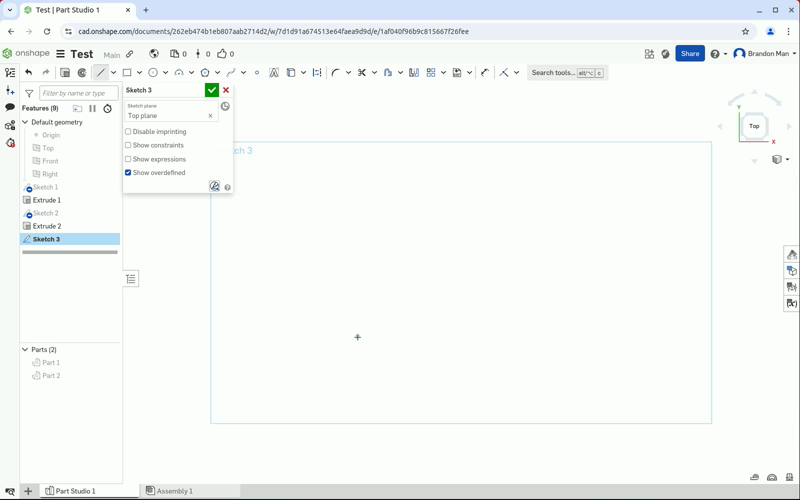
key_down(shift)
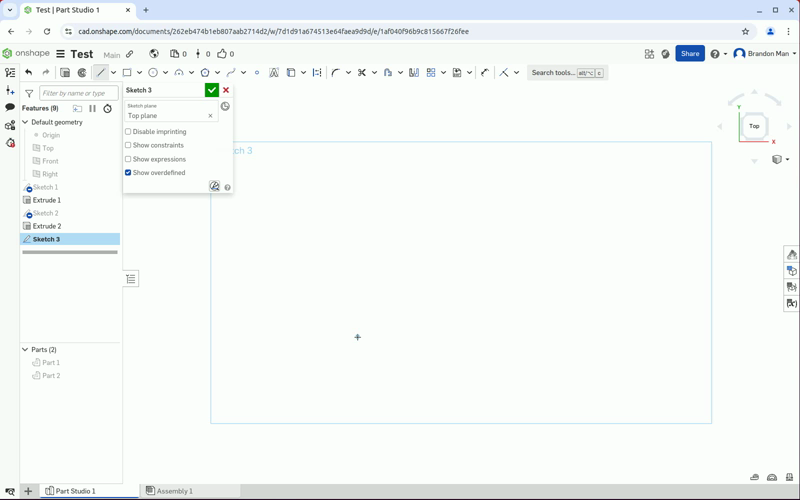
mouse_move(561, 336)
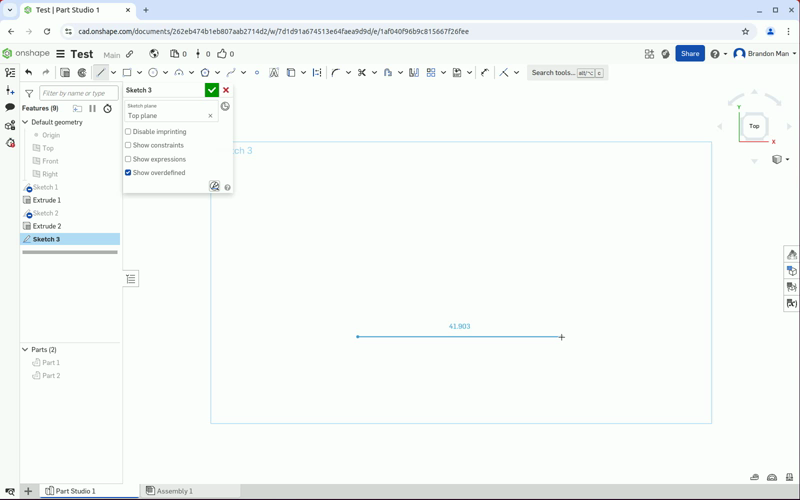
click(561, 336)
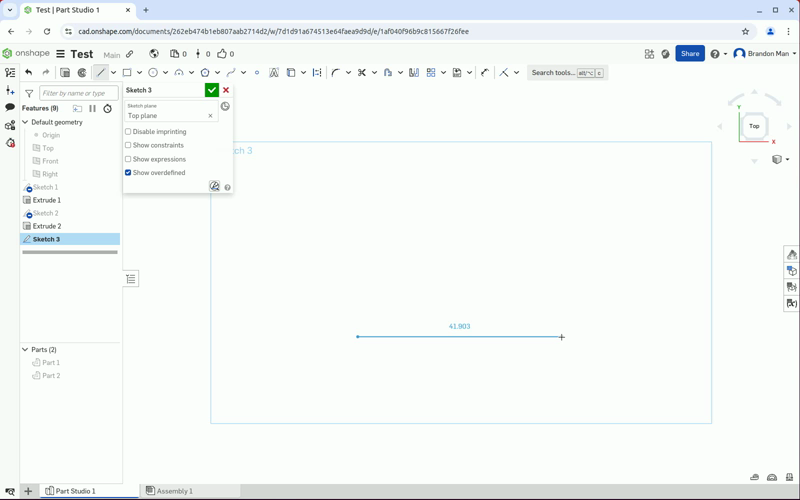
key_up(shift)
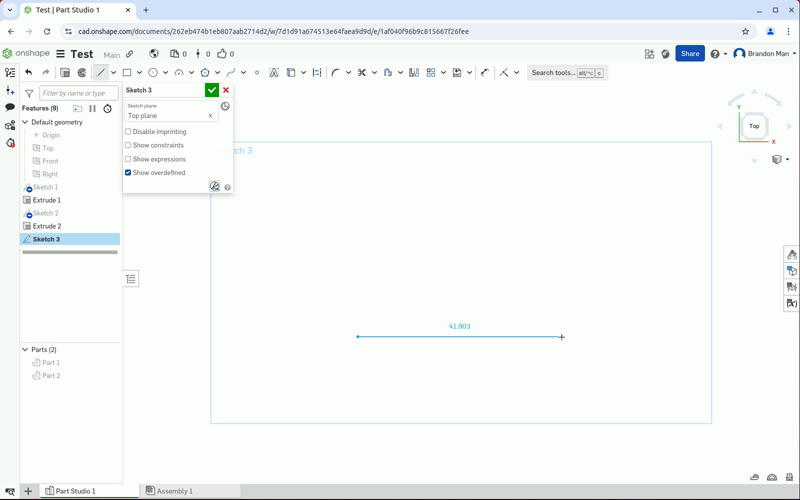
key_down(shift)
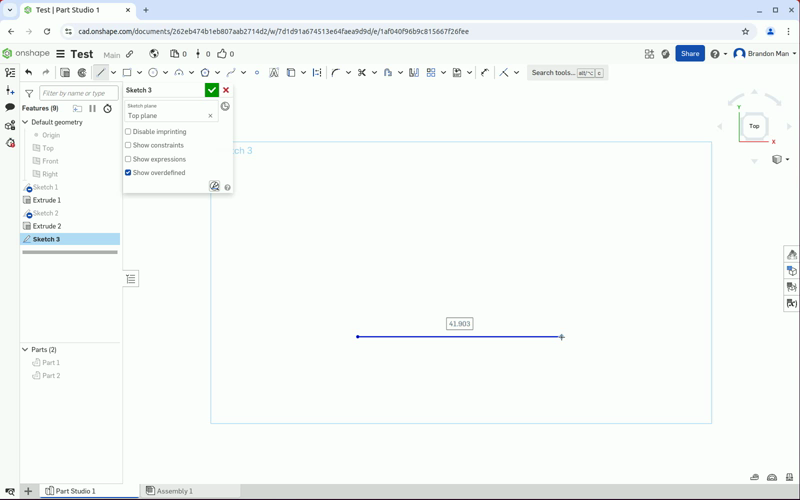
mouse_move(561, 231)
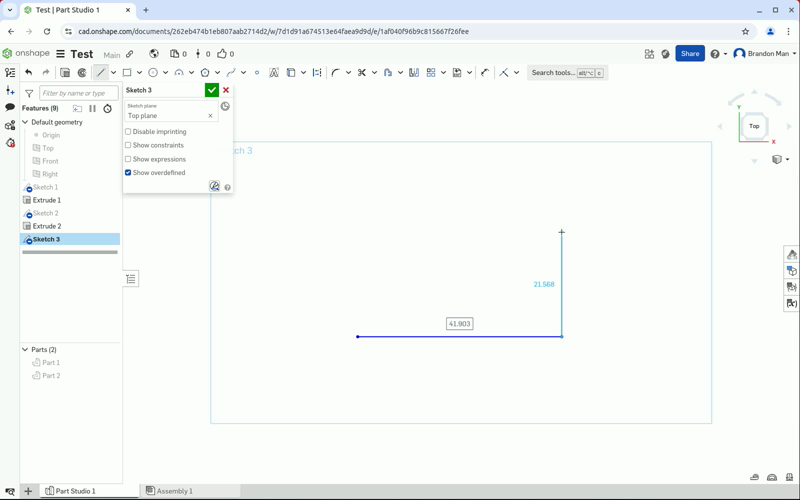
click(561, 231)
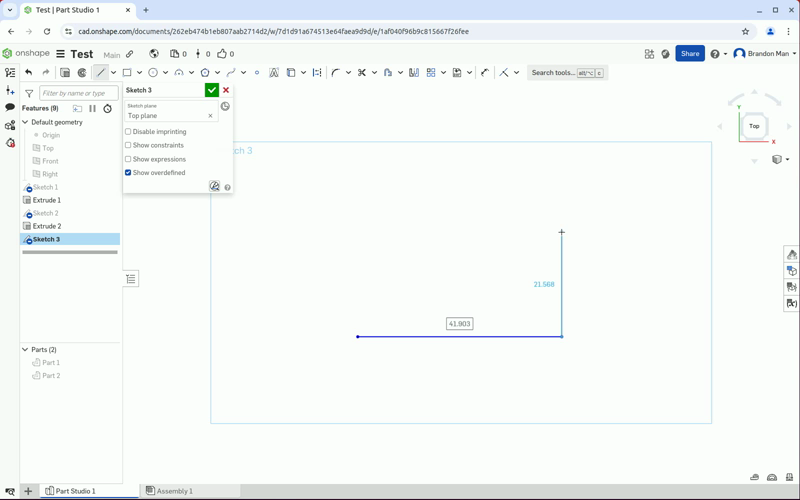
key_up(shift)
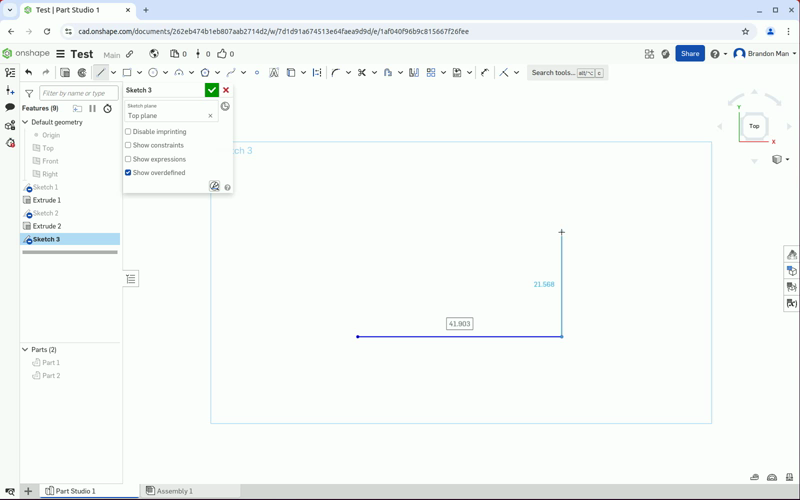
key_down(shift)
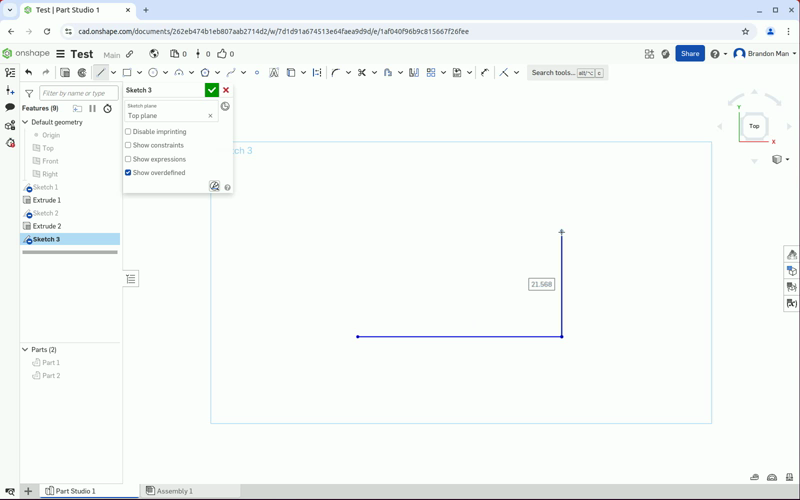
mouse_move(357, 231)
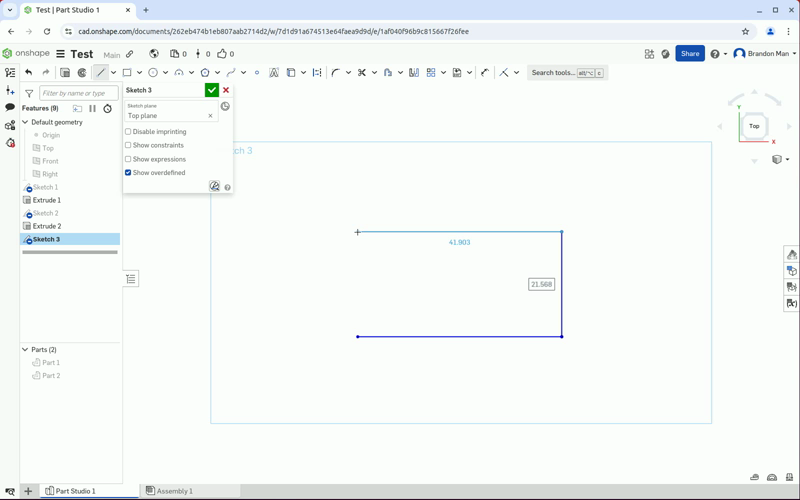
click(357, 231)
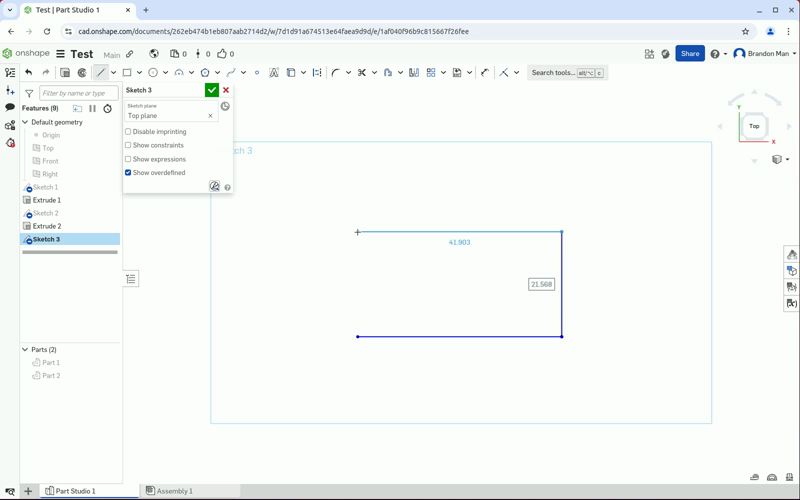
key_up(shift)
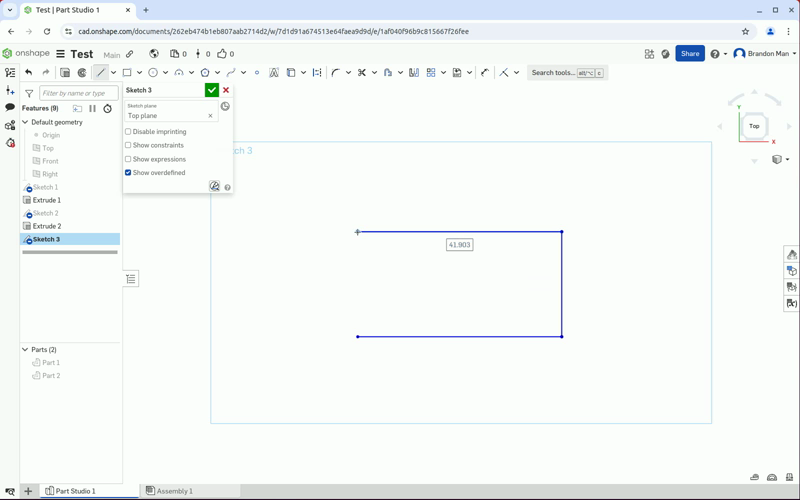
key_down(shift)
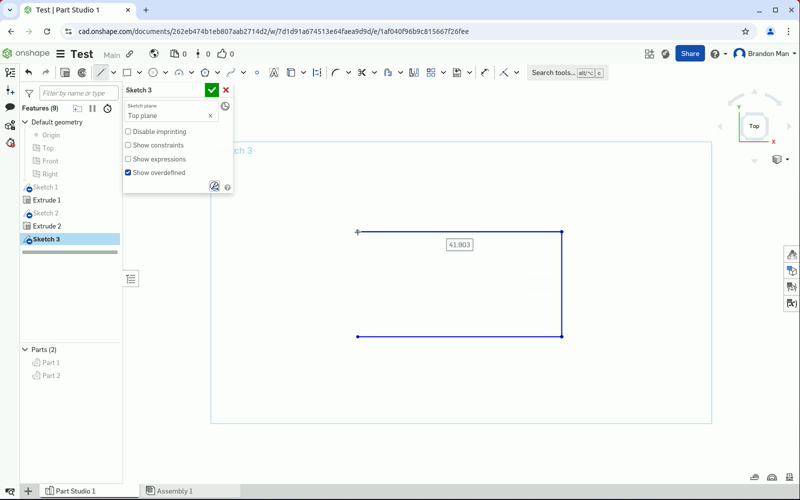
mouse_move(357, 336)
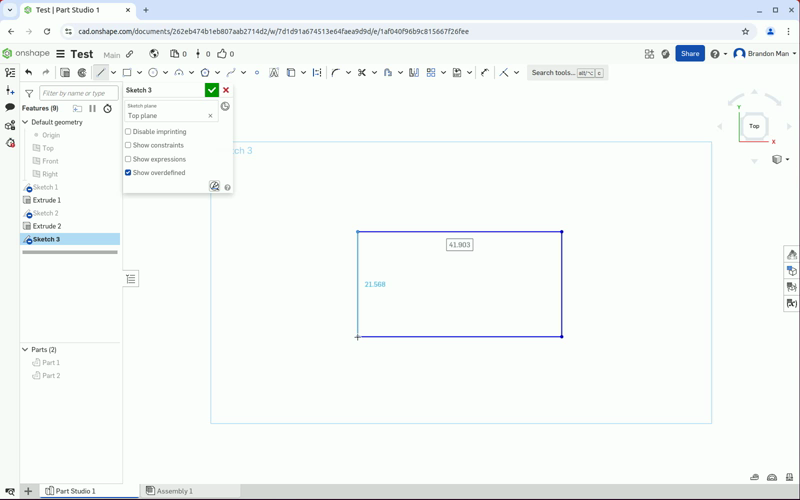
key_up(shift)
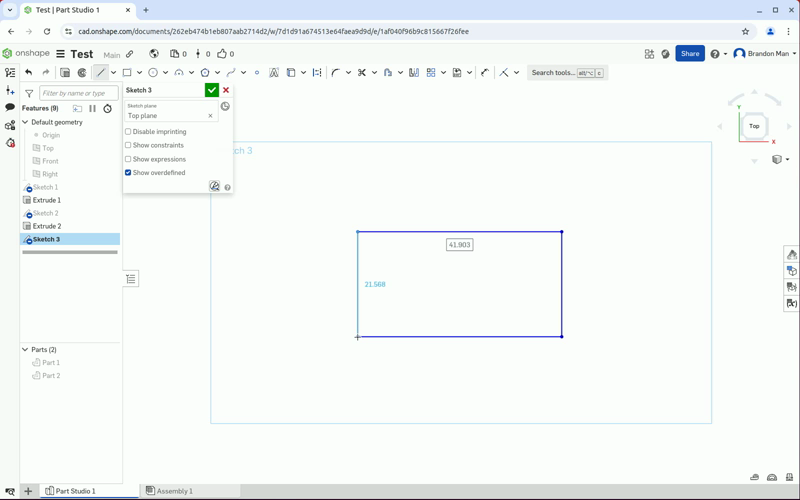
click(357, 336)
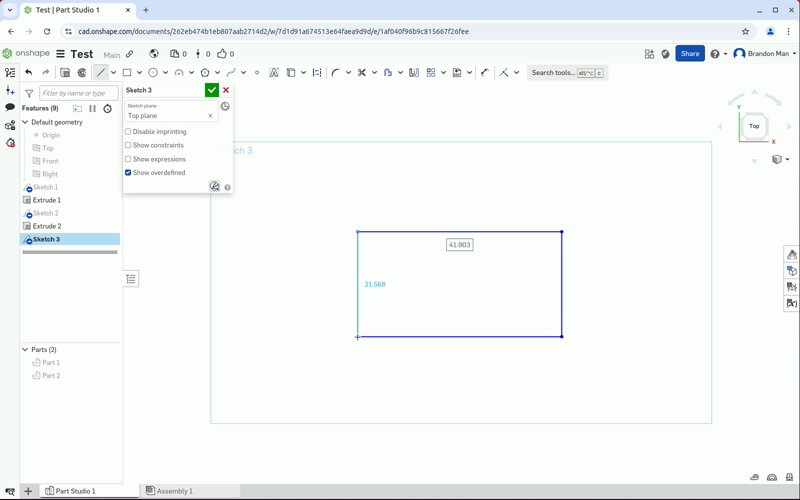
key(esc)
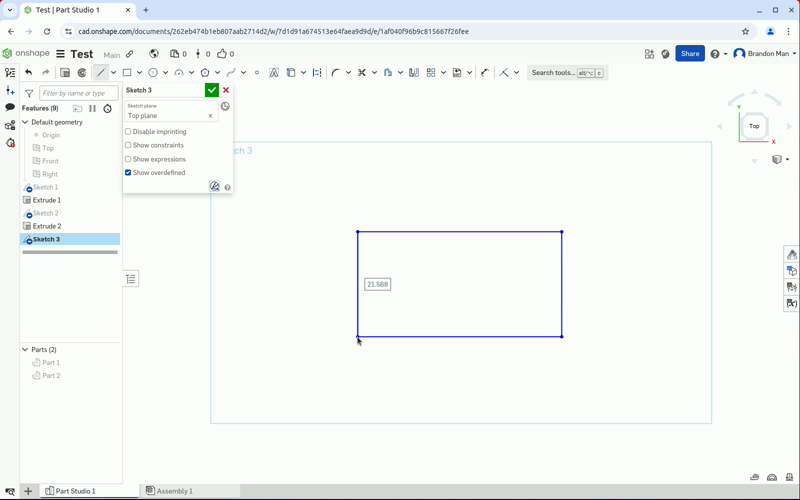
key(l)
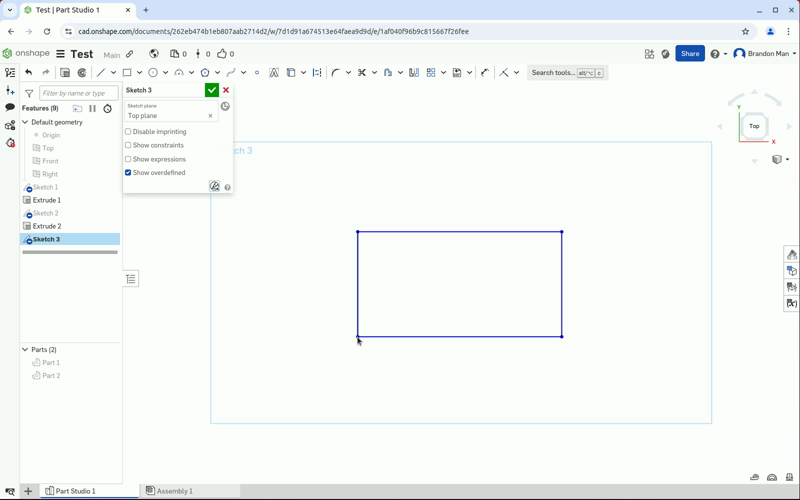
key_down(shift)
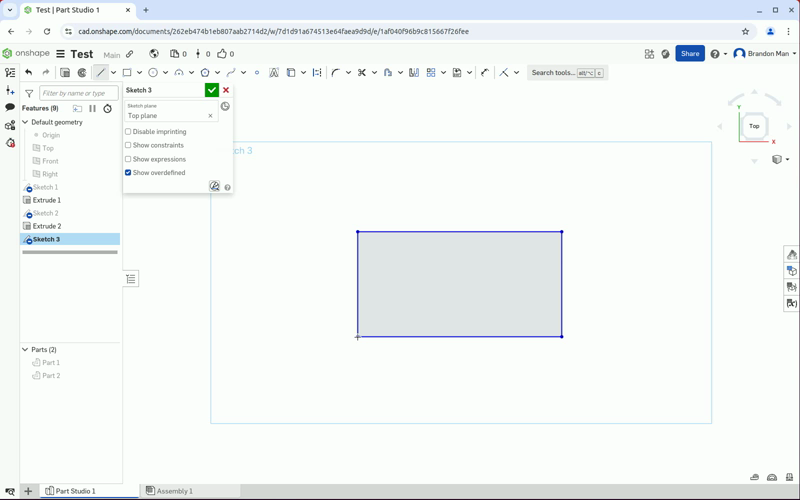
mouse_move(363, 330)
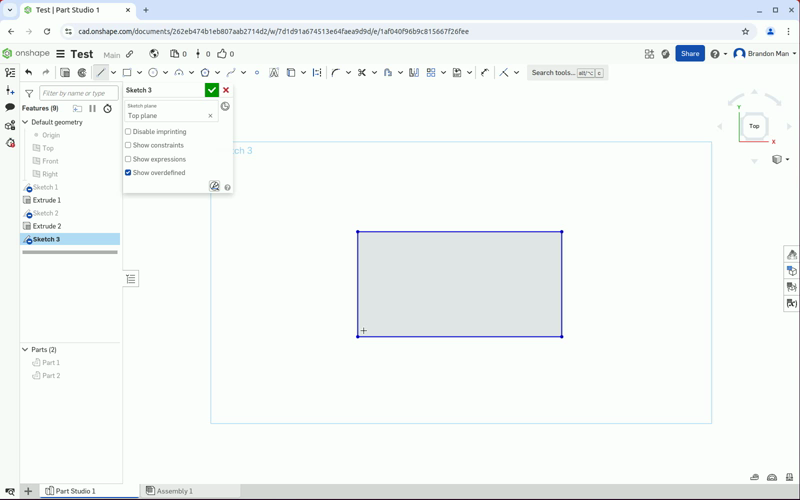
click(363, 330)
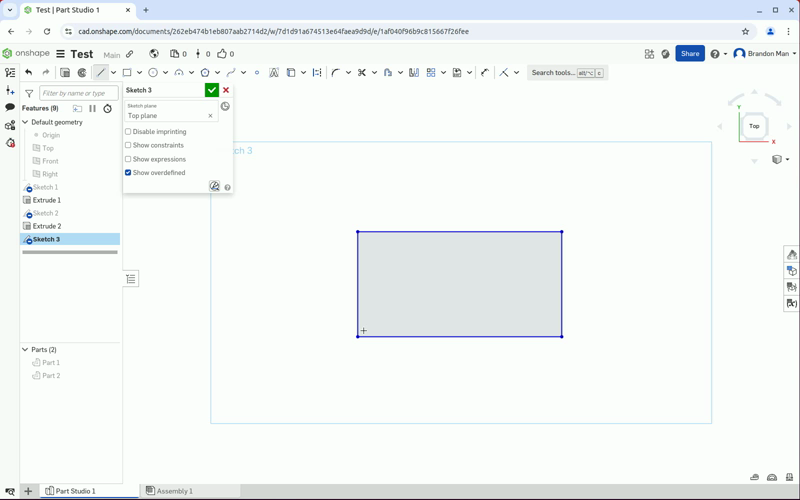
key_up(shift)
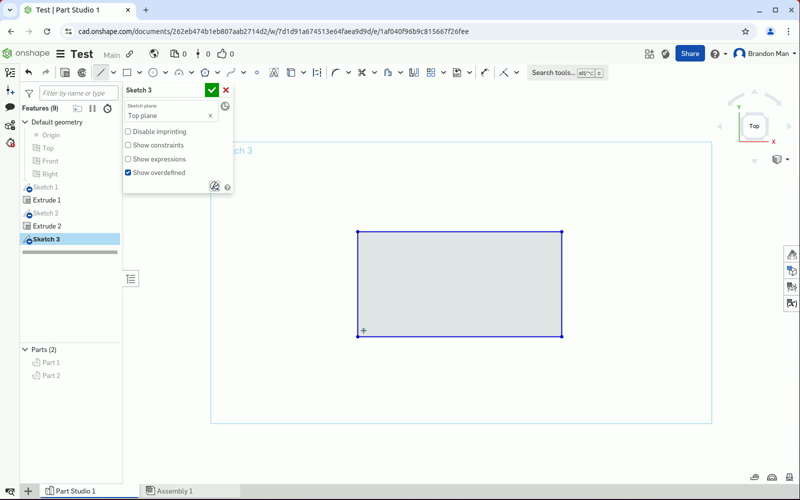
key_down(shift)
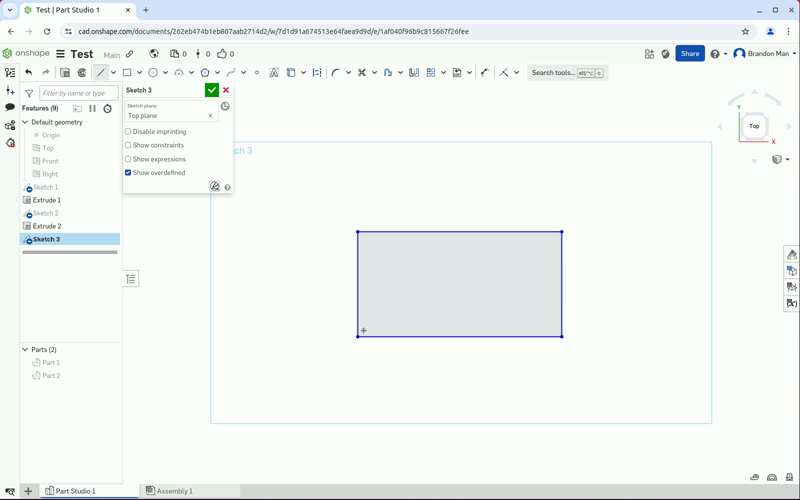
mouse_move(555, 330)
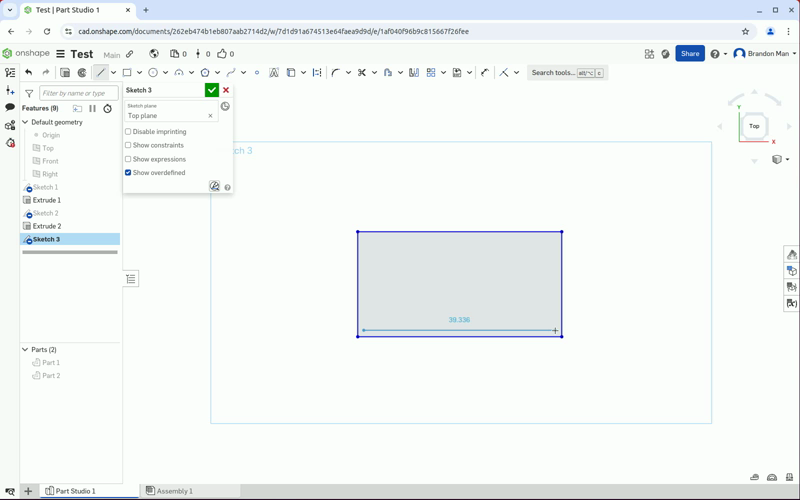
click(555, 330)
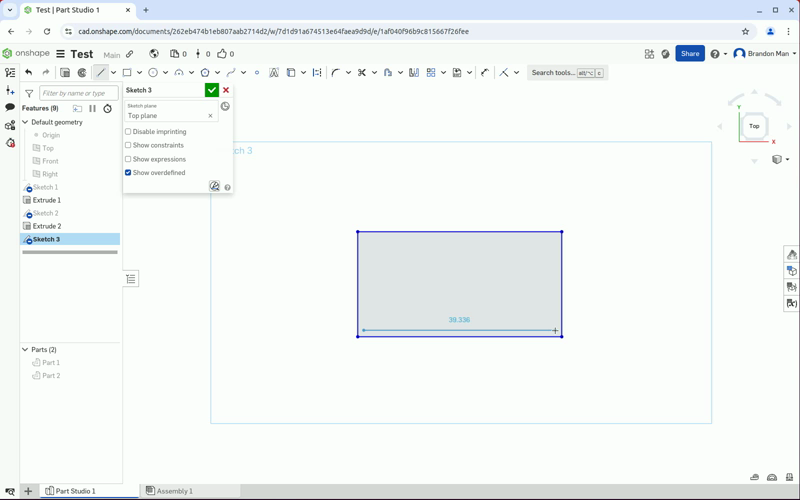
key_up(shift)
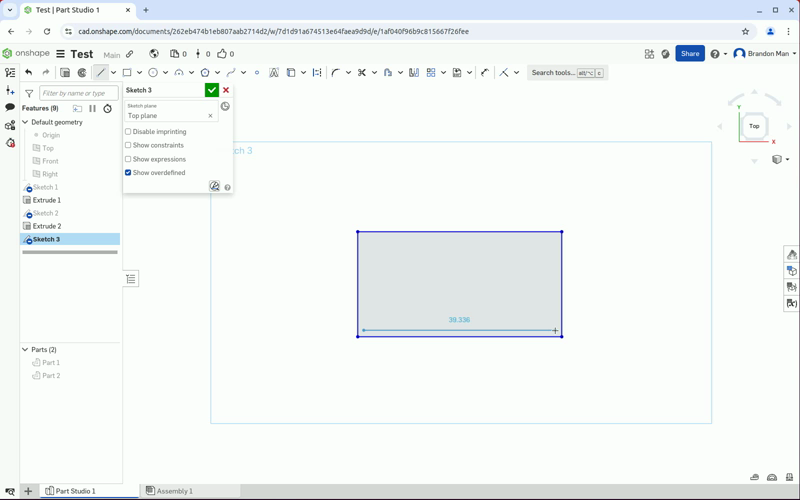
key_down(shift)
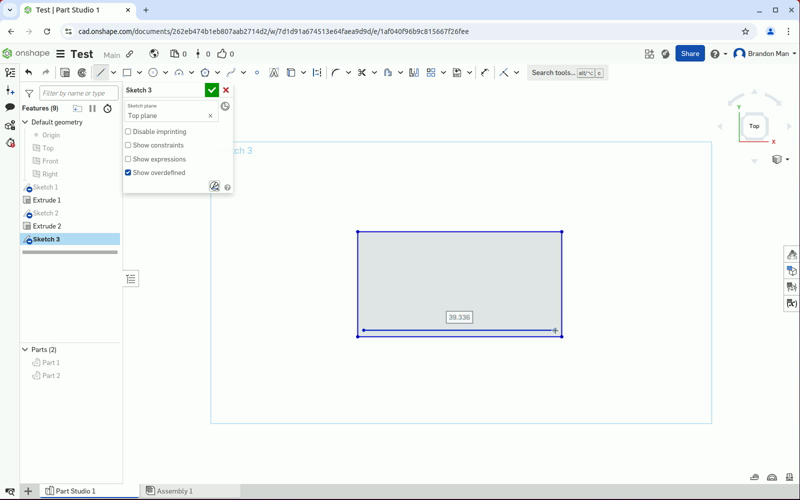
mouse_move(555, 235)
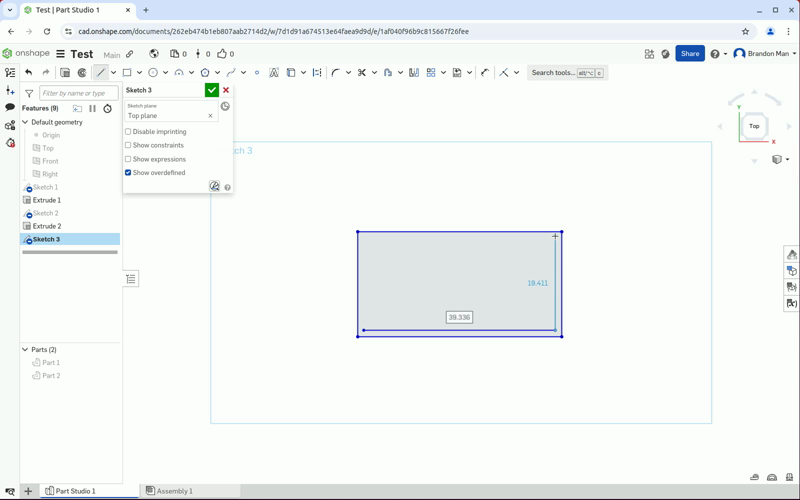
click(555, 235)
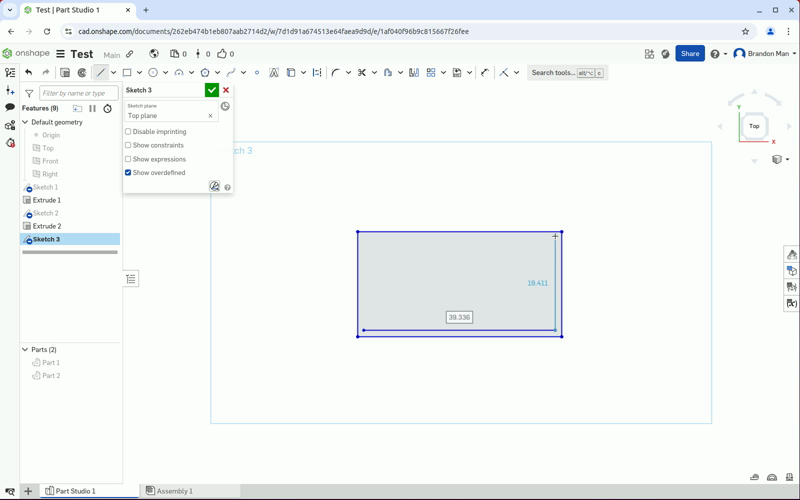
key_up(shift)
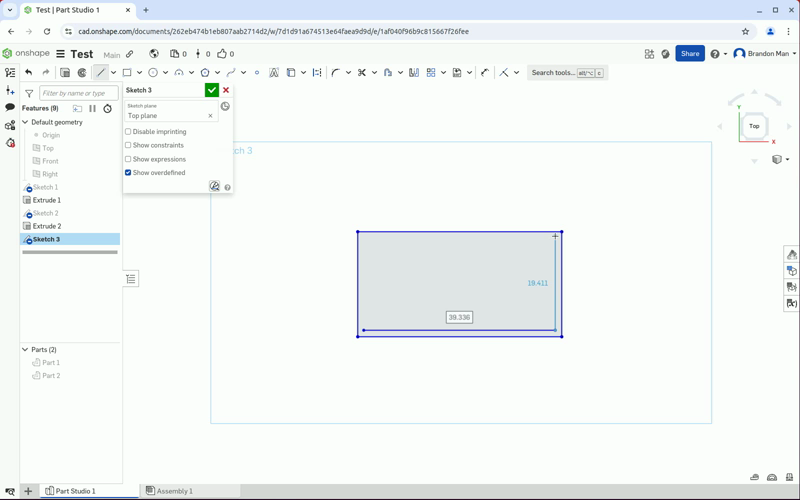
key_down(shift)
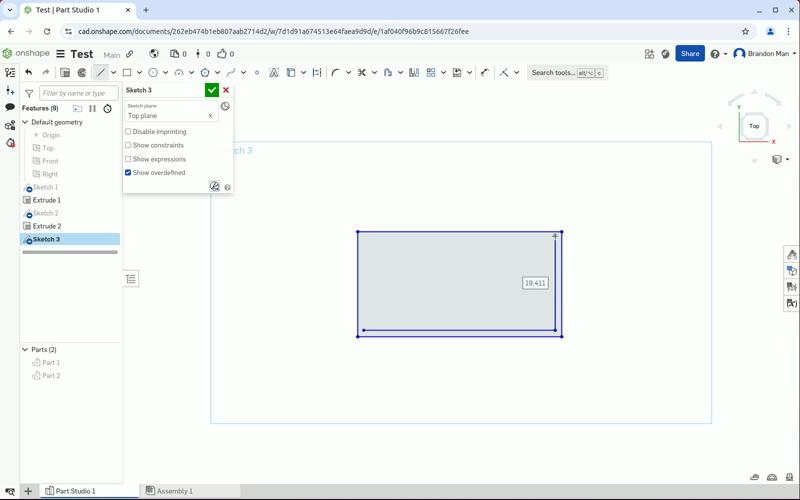
mouse_move(363, 235)
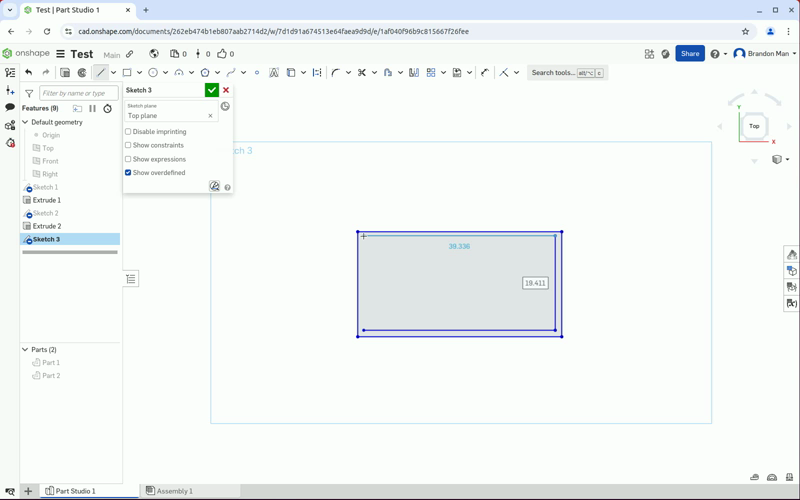
click(363, 235)
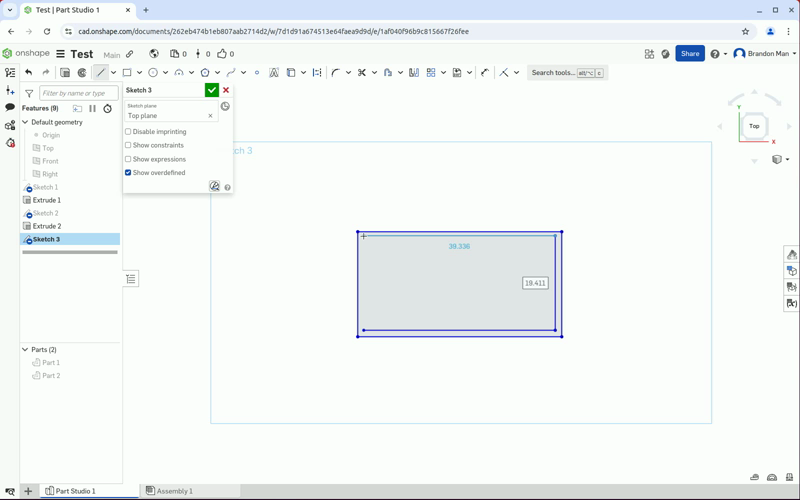
key_up(shift)
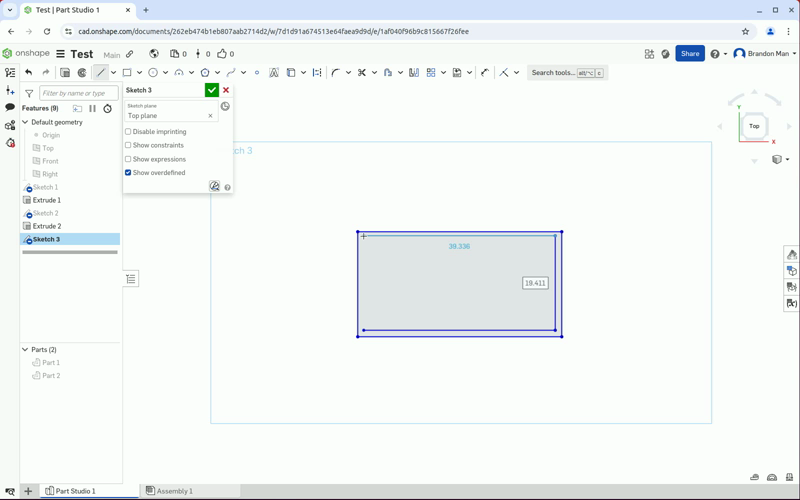
key_down(shift)
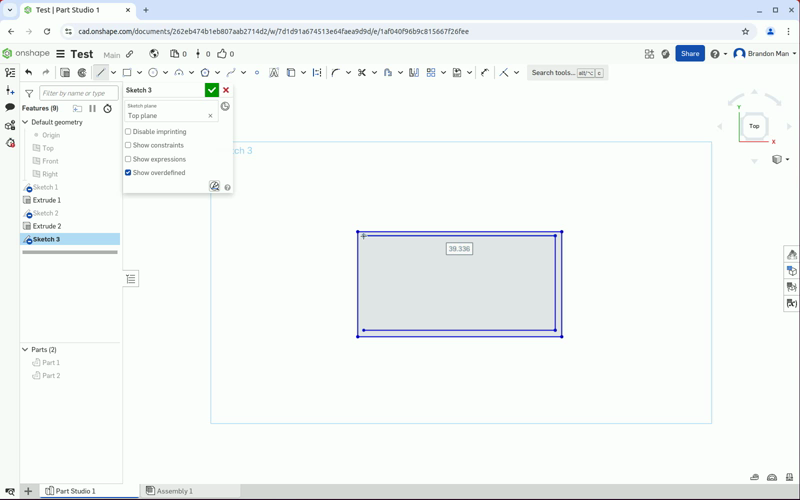
mouse_move(363, 330)
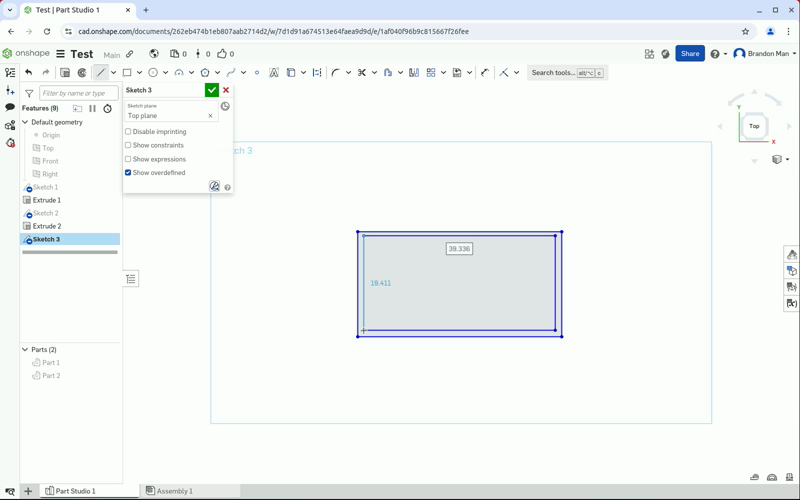
key_up(shift)
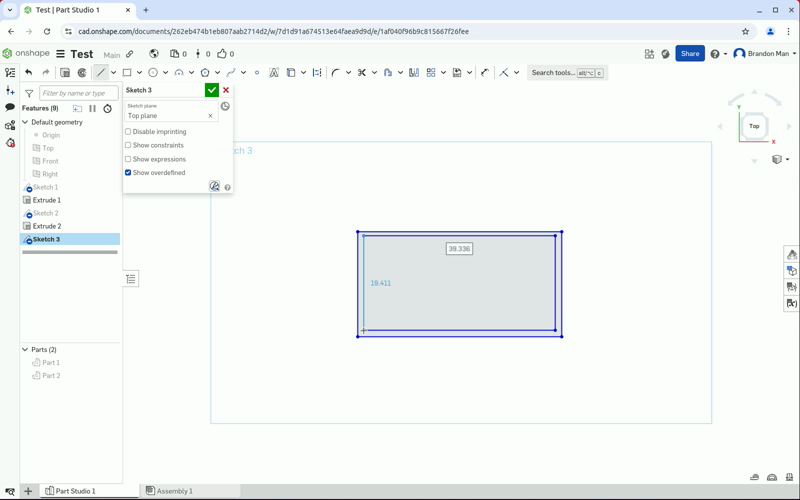
click(363, 330)
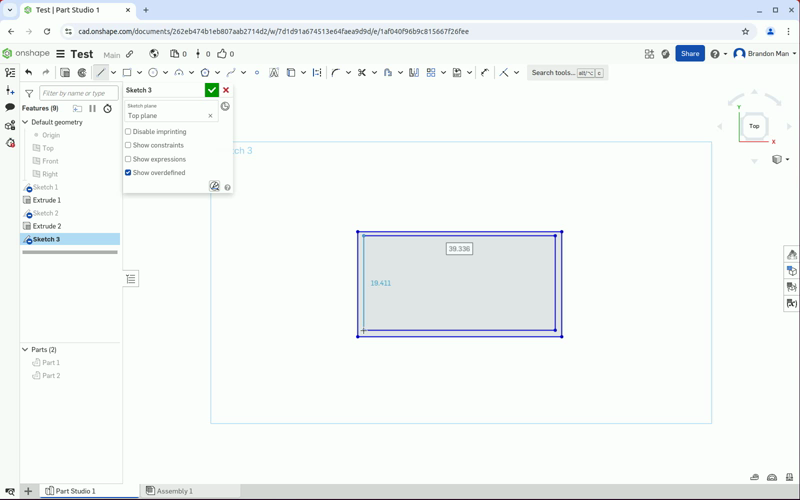
key(esc)
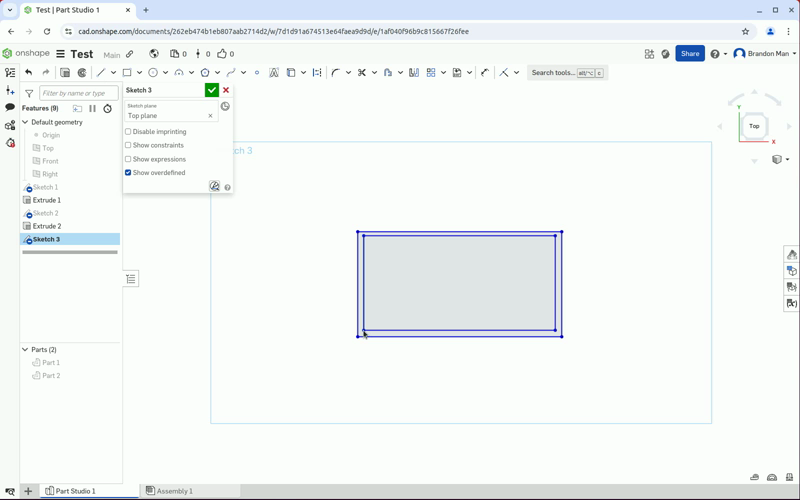
mouse_move(484, 333)
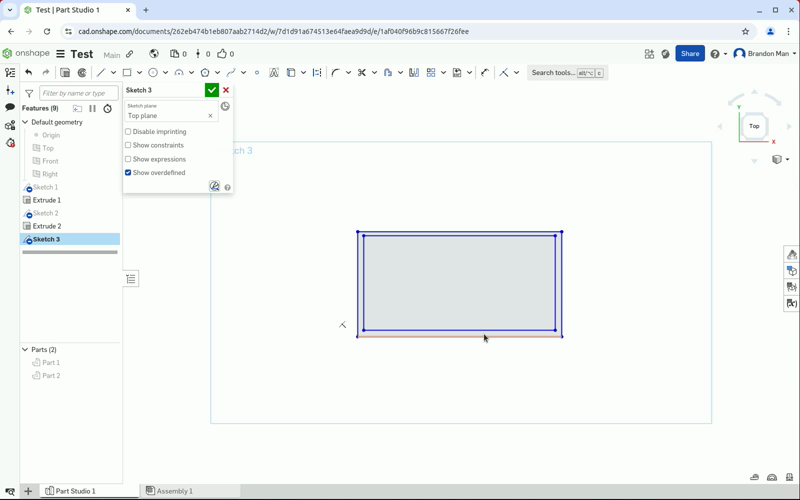
click(484, 333)
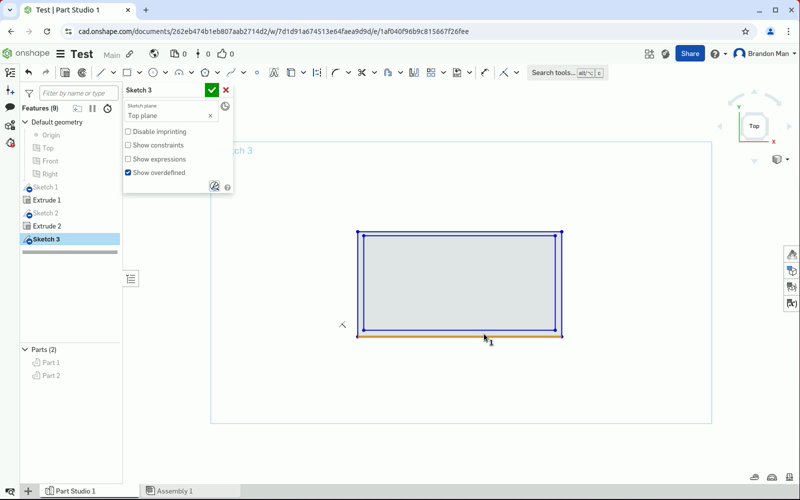
mouse_move(73, 352)
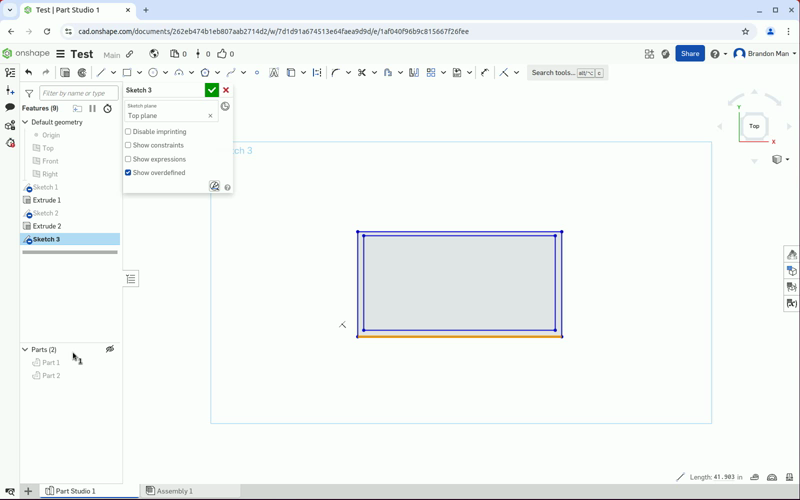
key(shift+y)
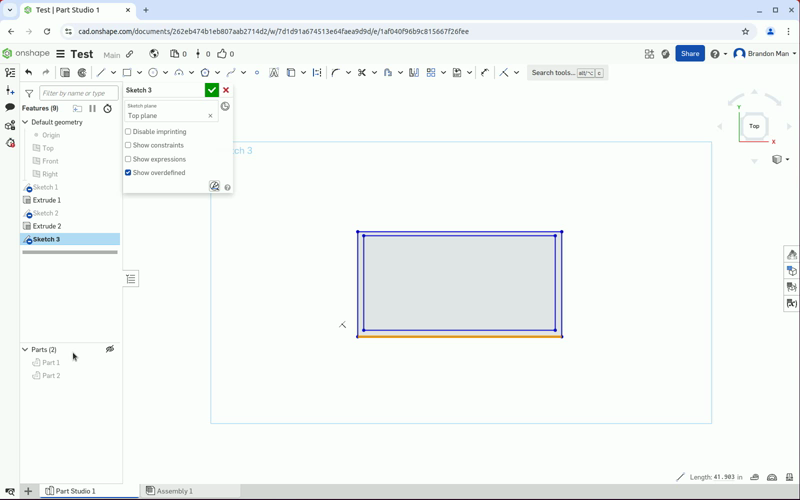
key(shift+e)
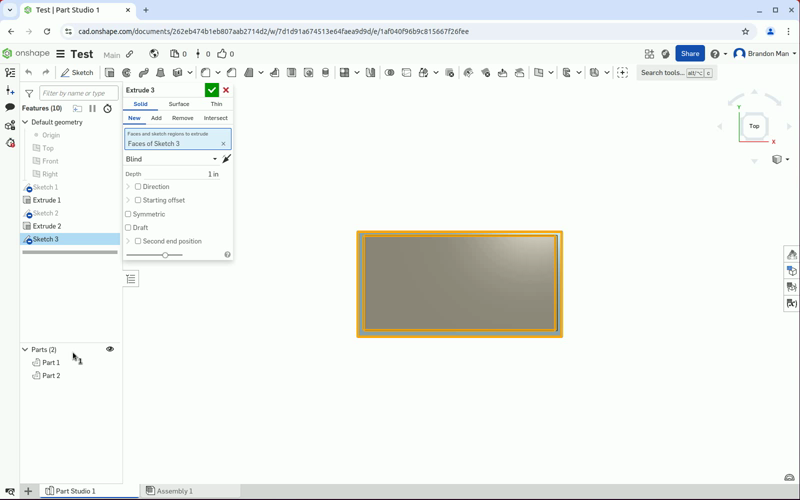
mouse_move(143, 106)
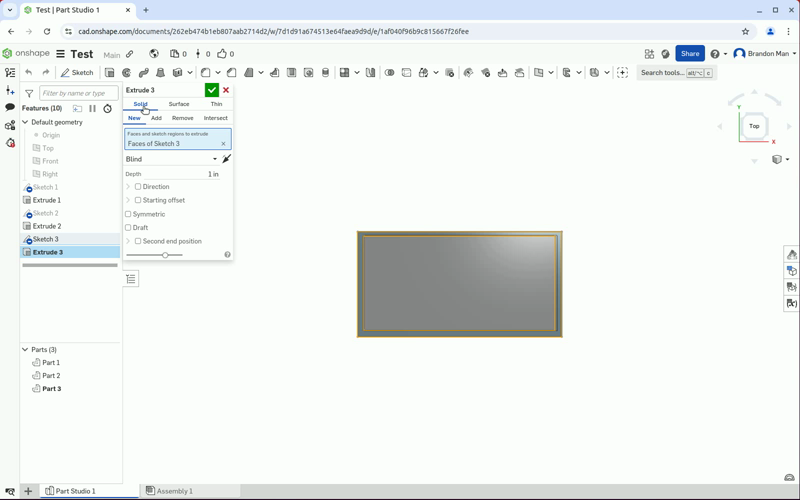
click(143, 106)
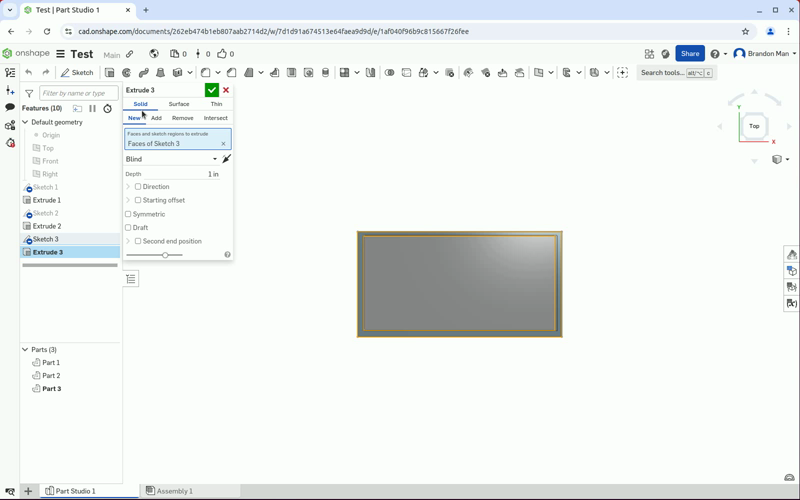
mouse_move(137, 120)
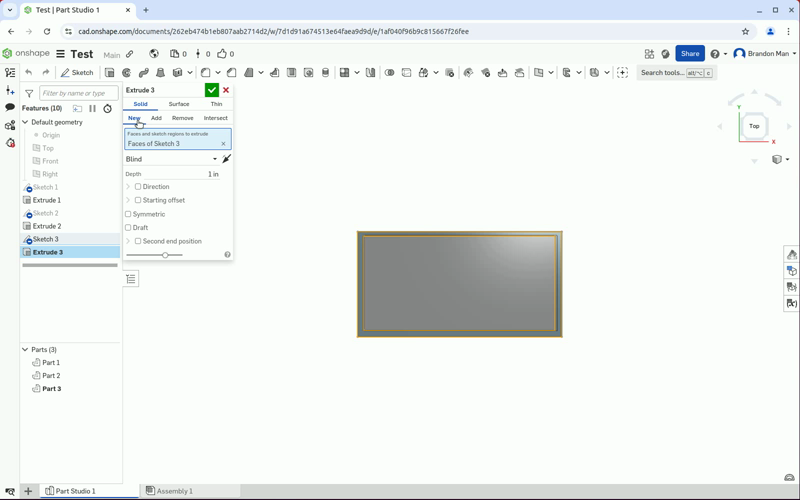
click(137, 120)
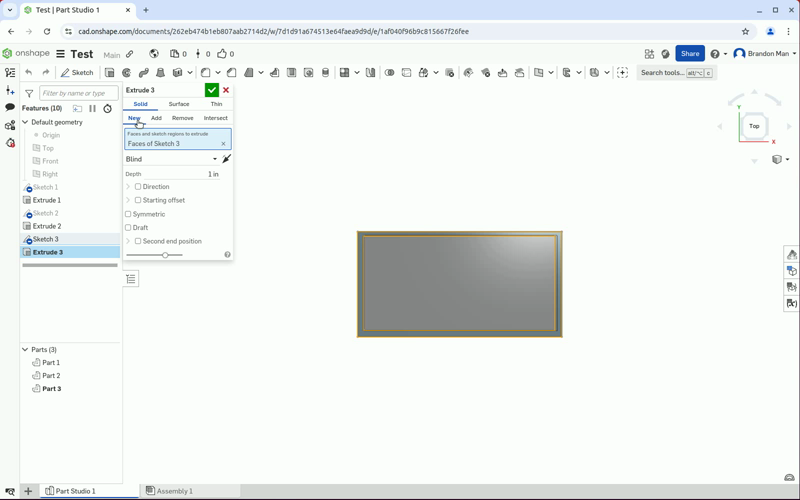
key(tab, 4)
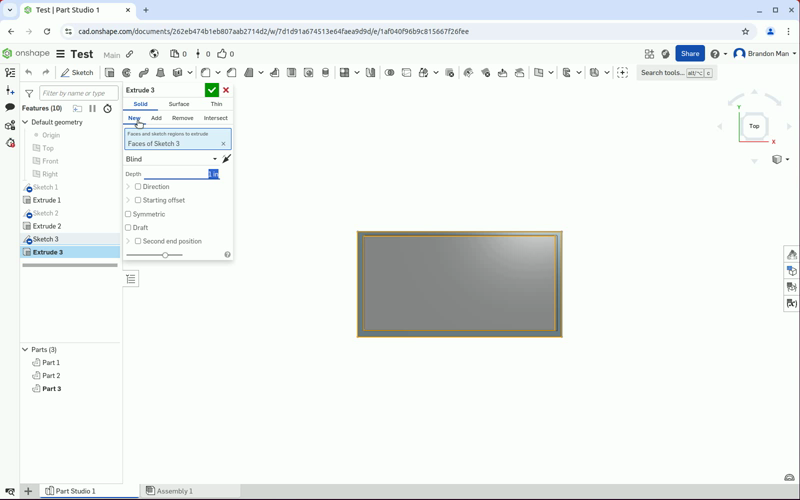
text(-23.108)
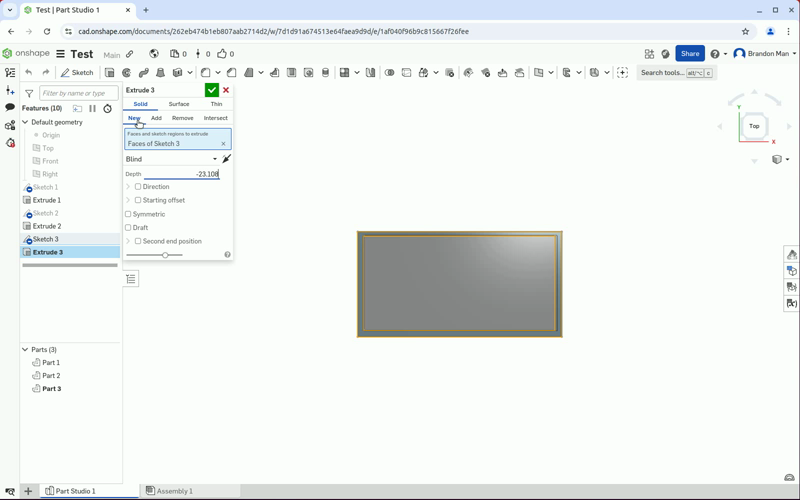
key(enter)
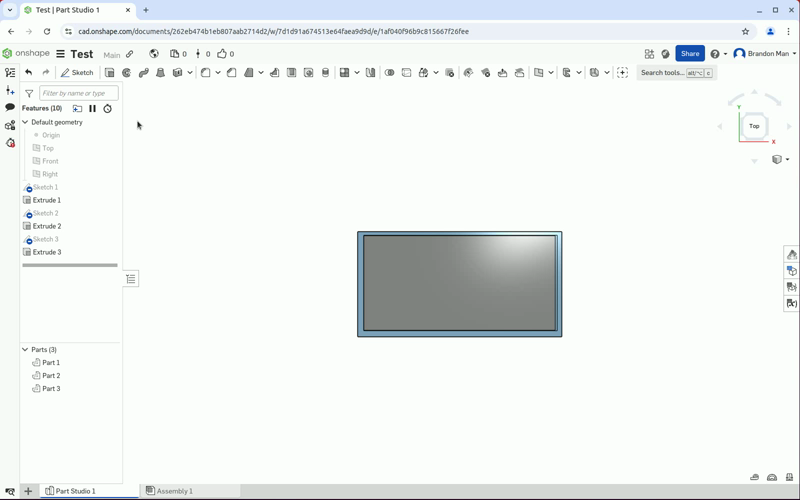
key(shift+h)
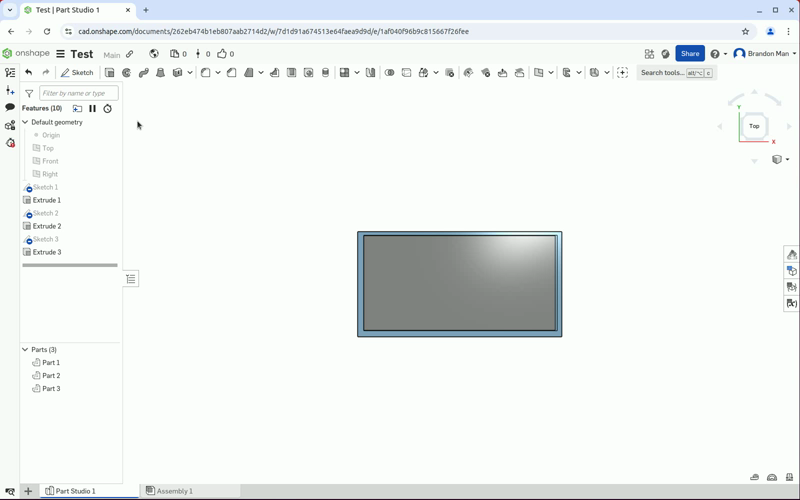
key(shift+h)
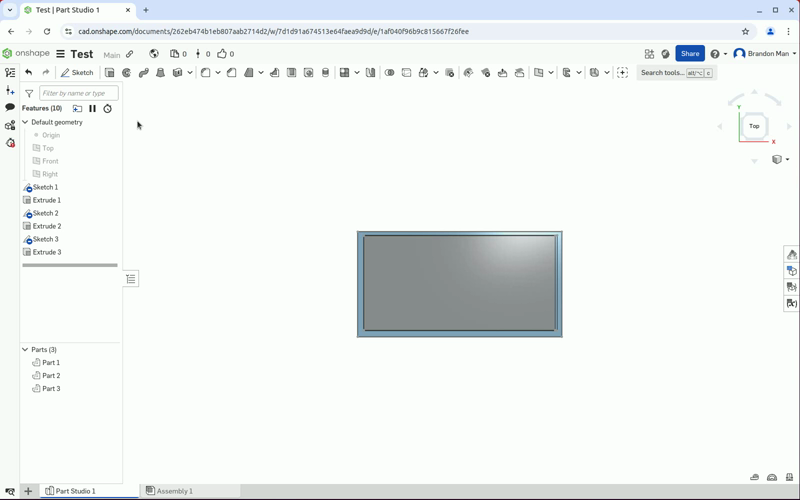
key(shift+7)
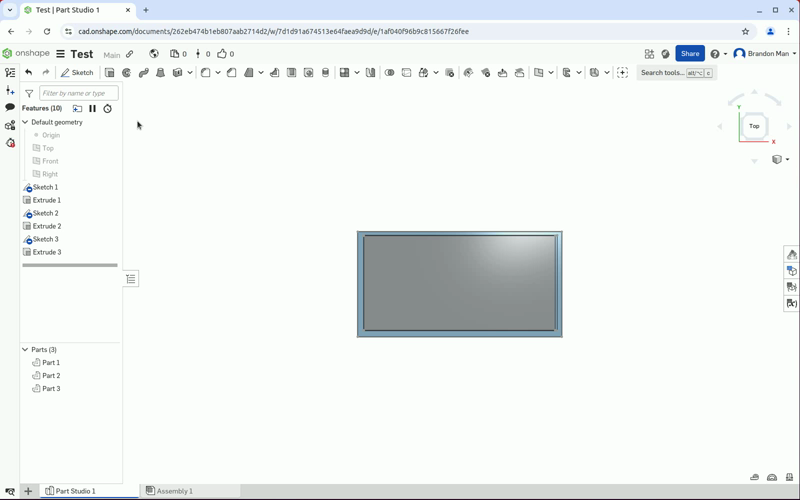
key(up, 3)
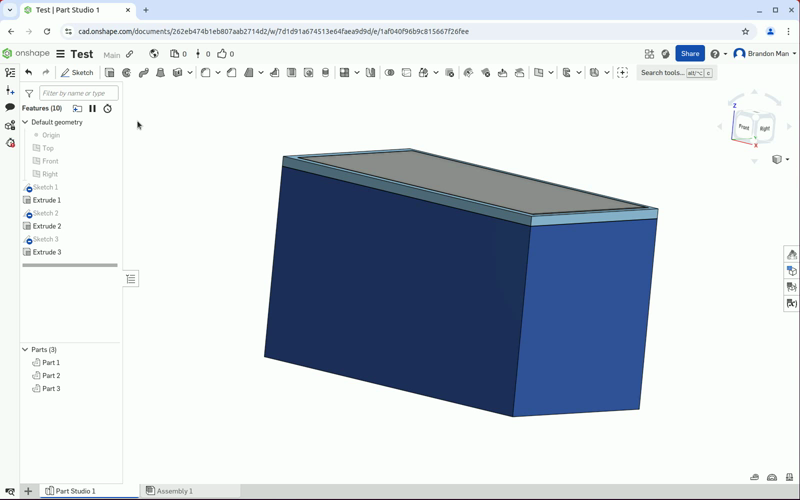
key(left, 3)
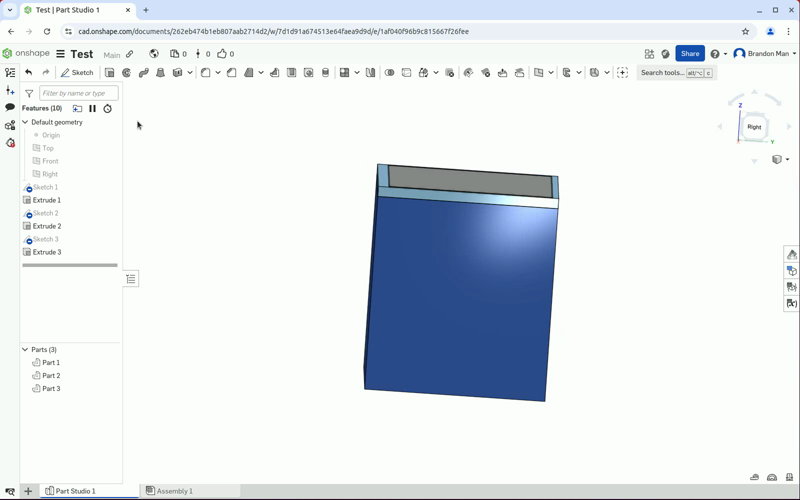
key(right, 3)
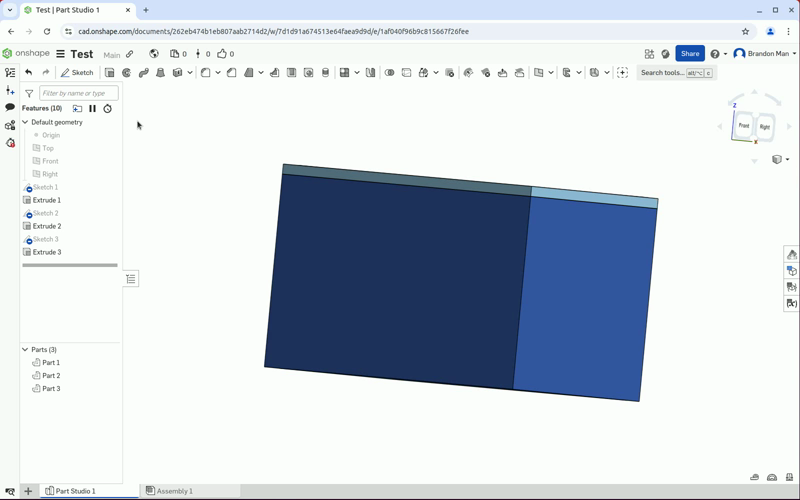
key(down, 3)
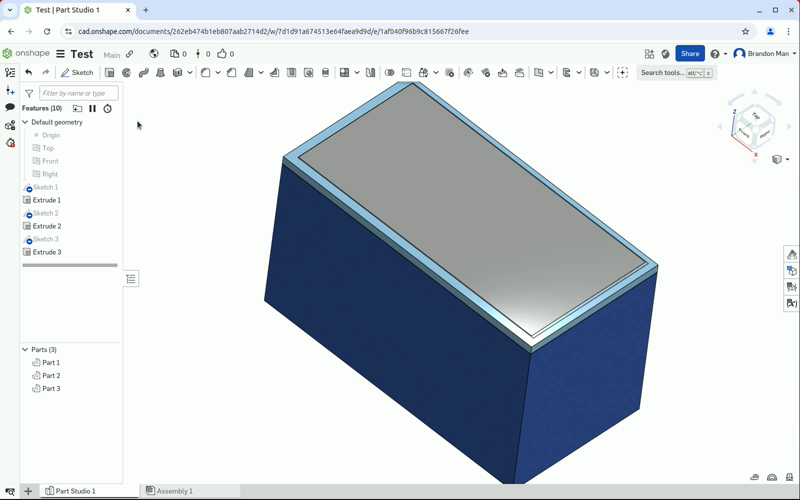
mouse_move(73, 189)
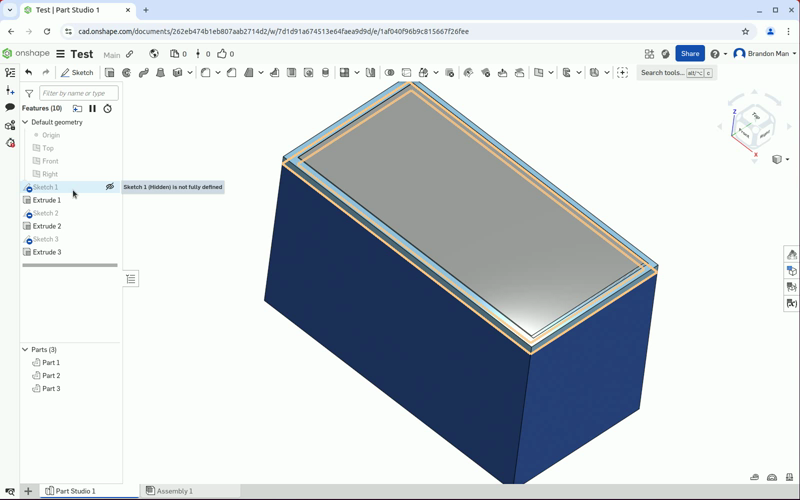
click(73, 189)